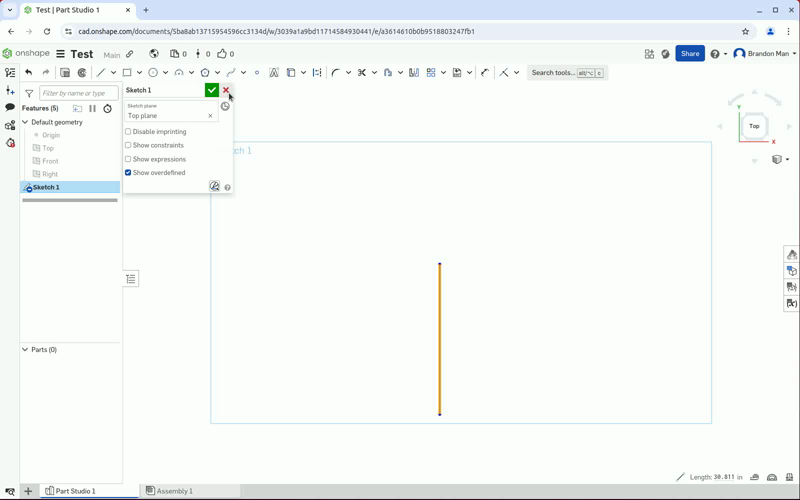
key(shift+h)
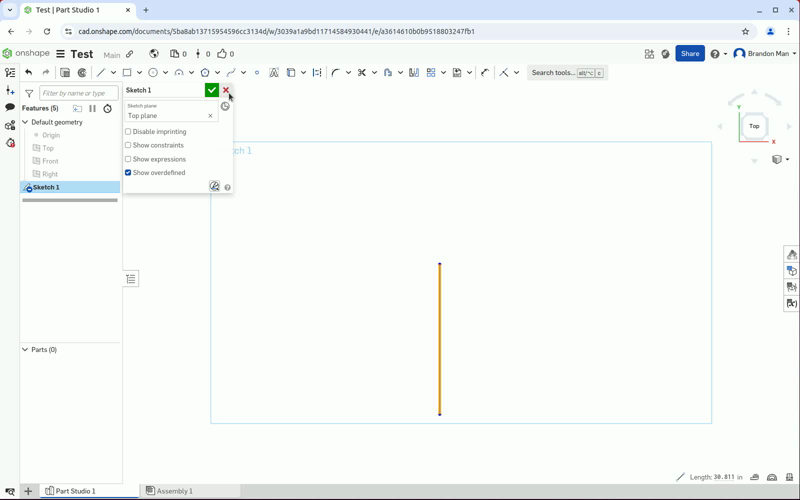
key(shift+s)
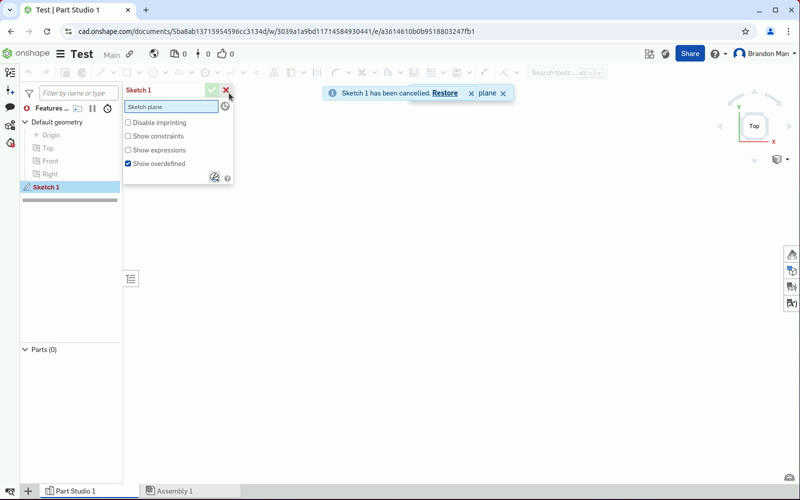
mouse_move(73, 150)
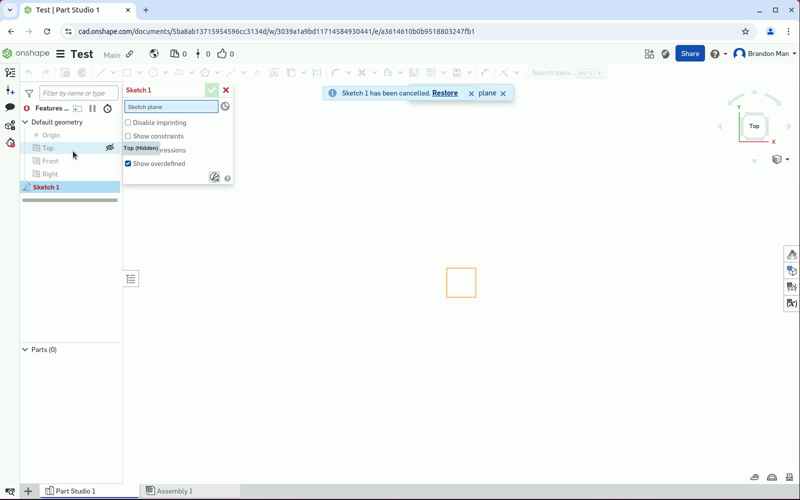
click(73, 150)
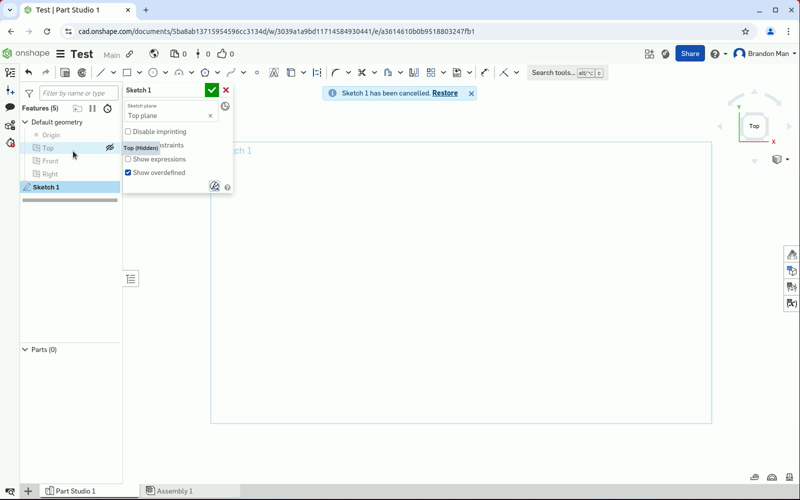
mouse_move(73, 352)
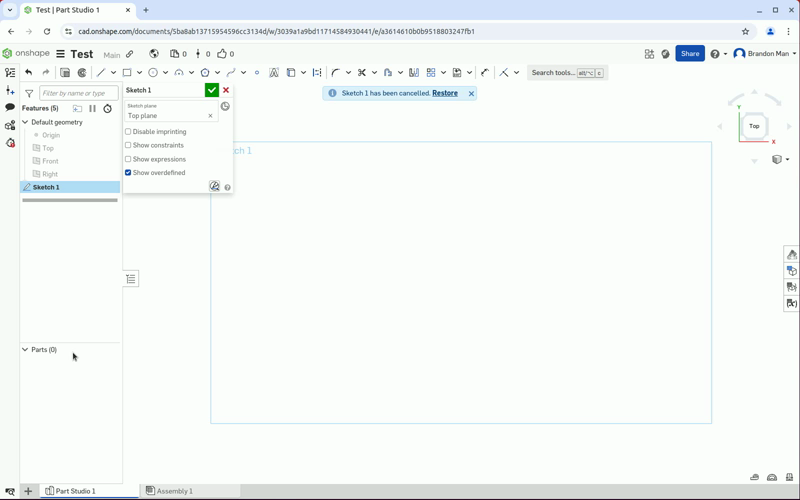
key(y)
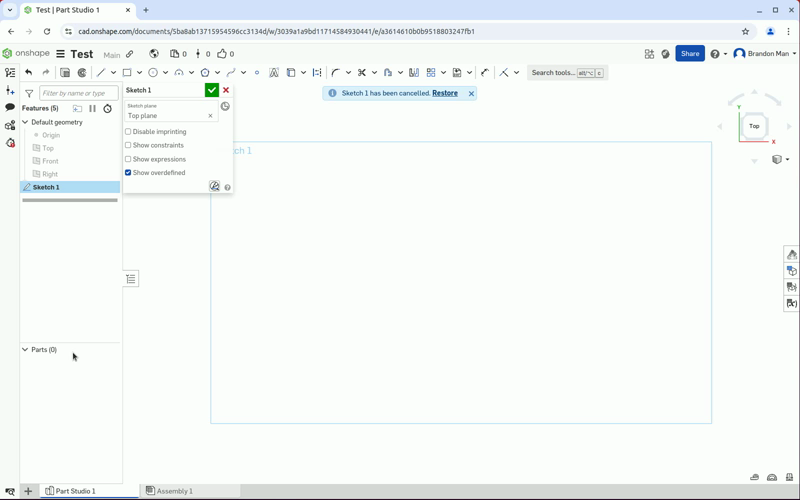
key(l)
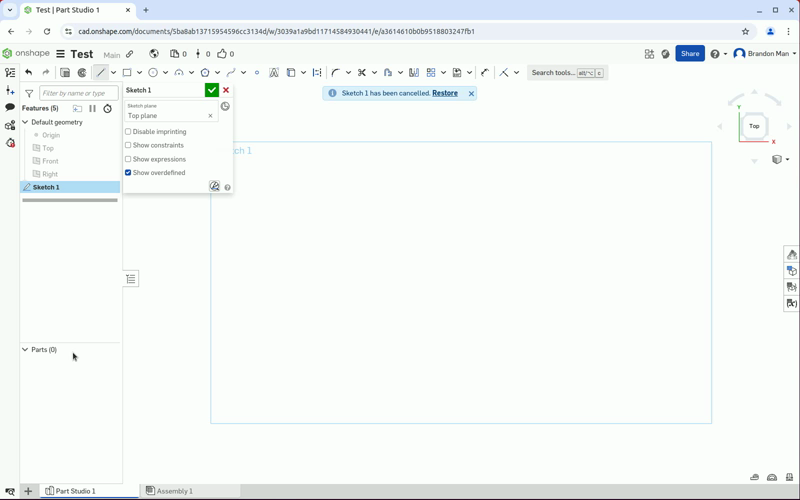
key_down(shift)
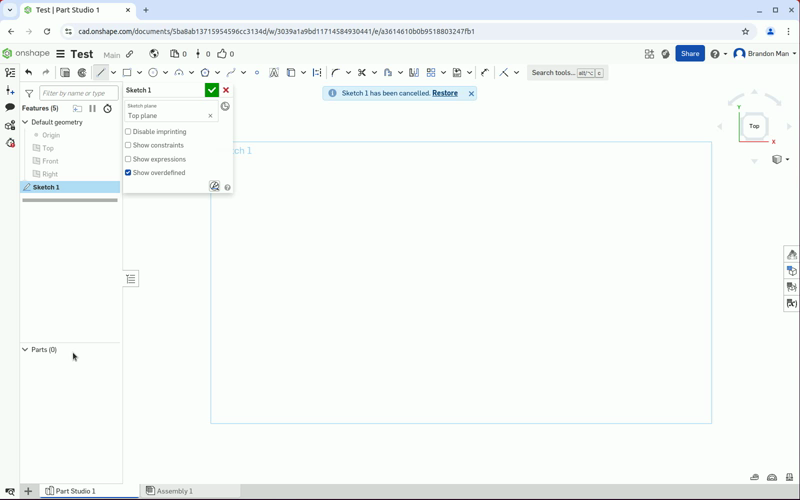
mouse_move(366, 370)
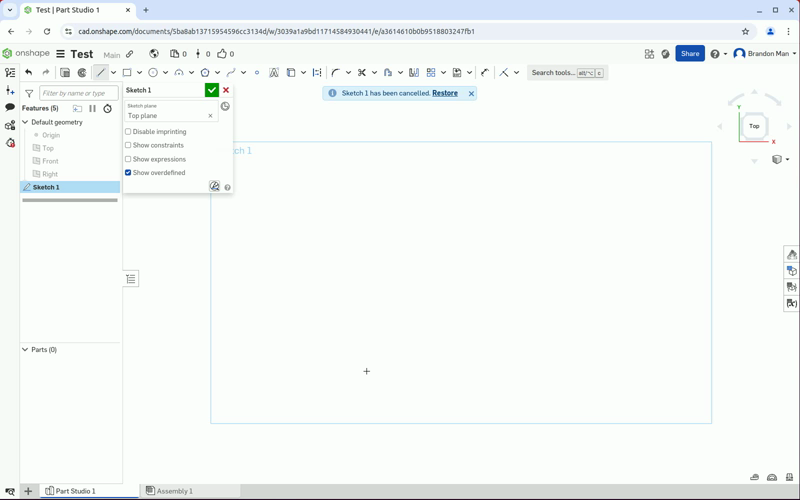
click(366, 370)
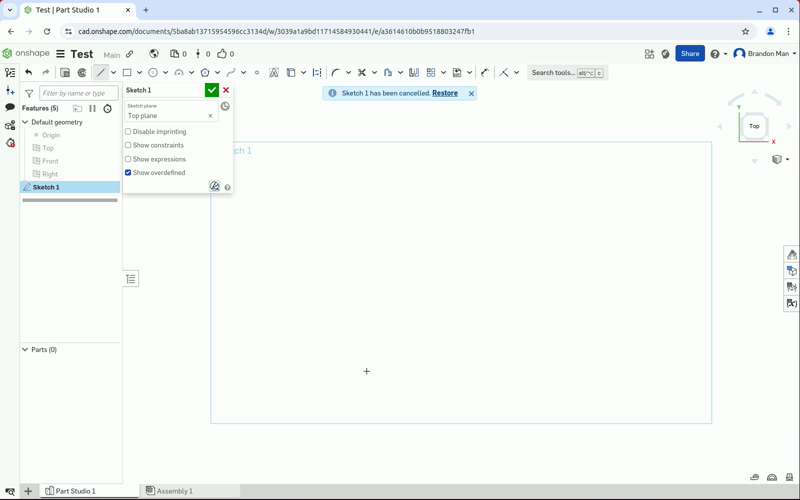
key_up(shift)
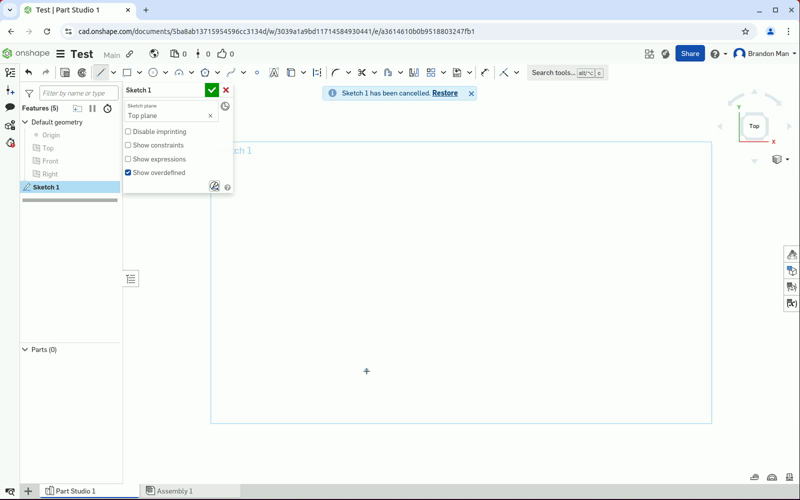
key_down(shift)
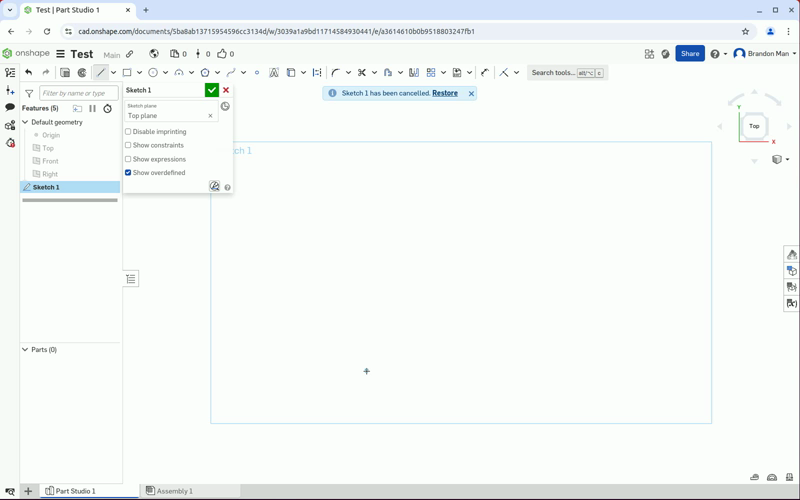
mouse_move(572, 370)
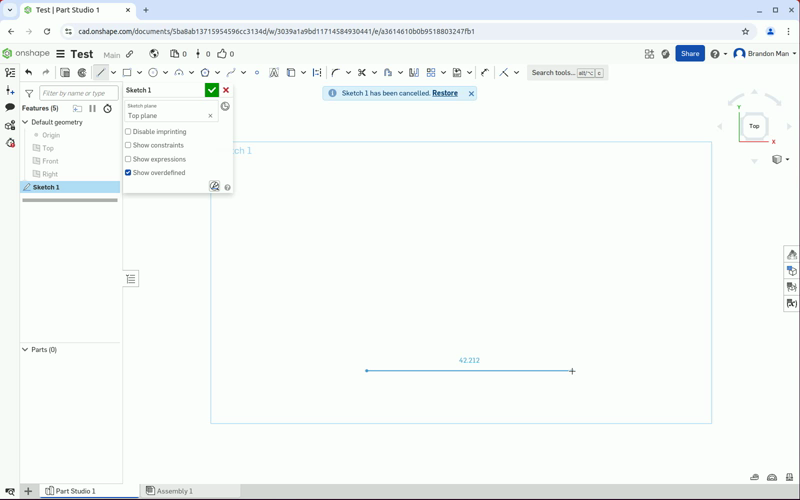
click(572, 370)
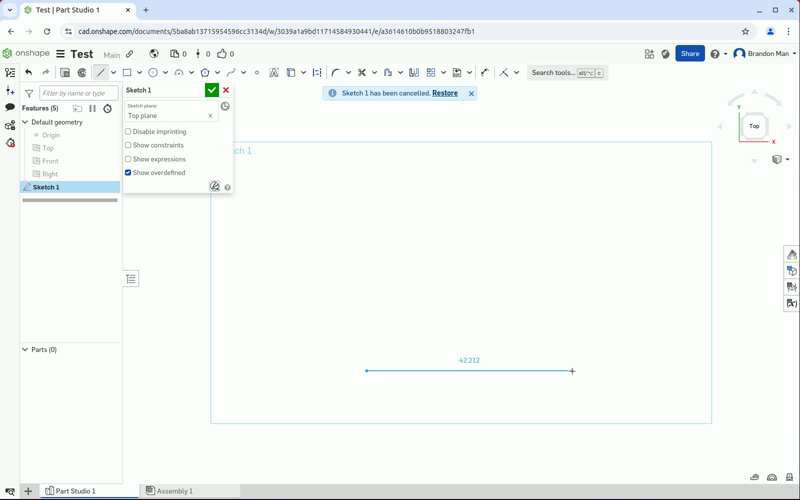
key_up(shift)
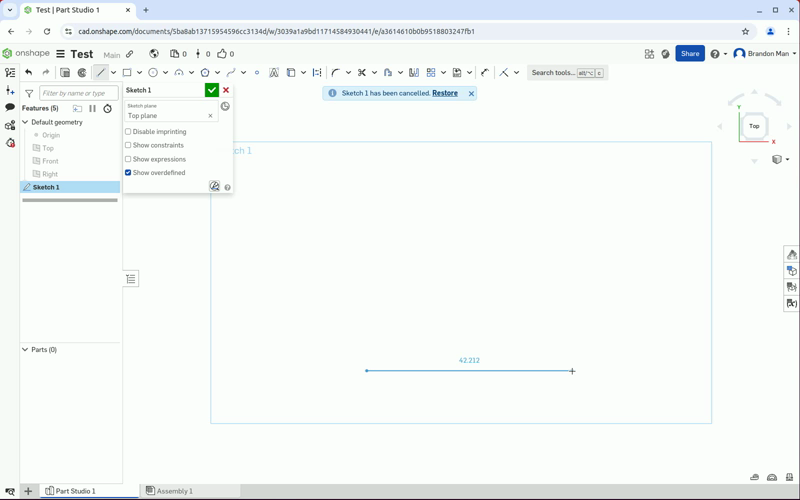
key_down(shift)
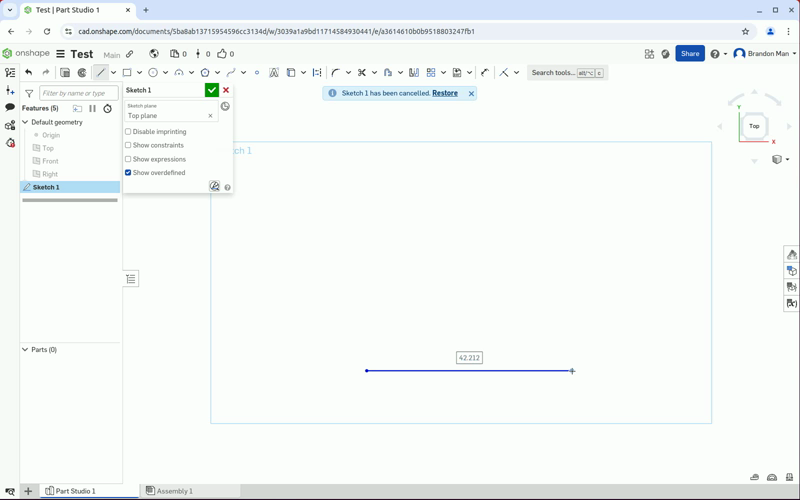
mouse_move(572, 267)
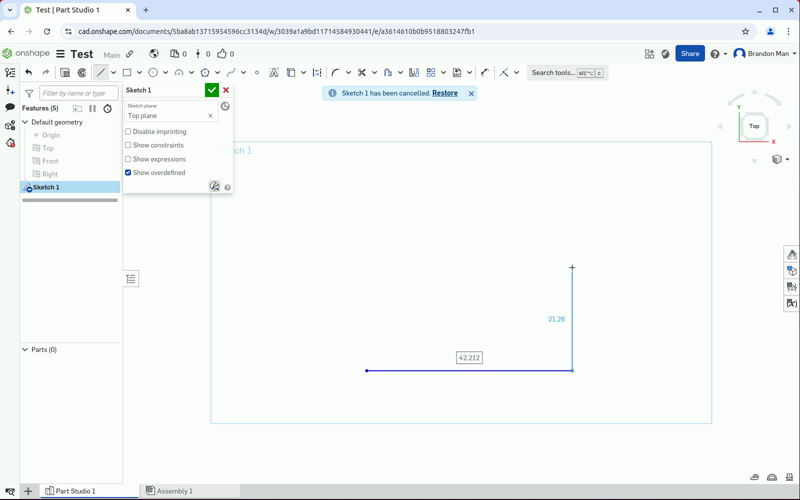
click(572, 267)
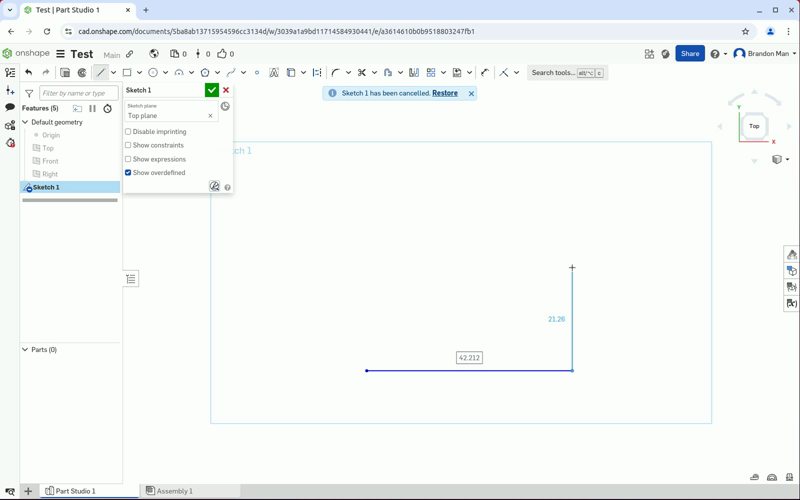
key_up(shift)
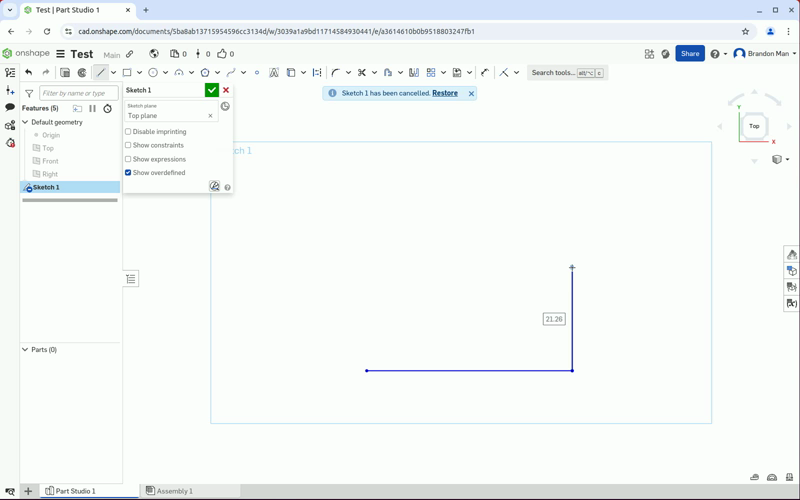
key_down(shift)
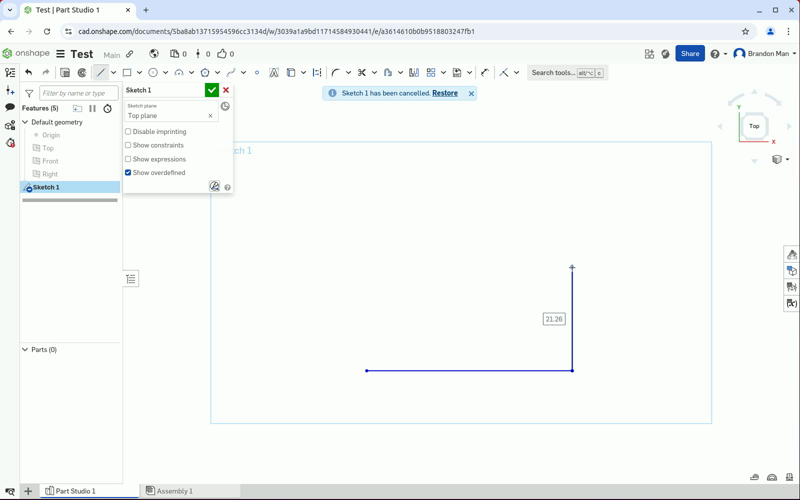
mouse_move(366, 267)
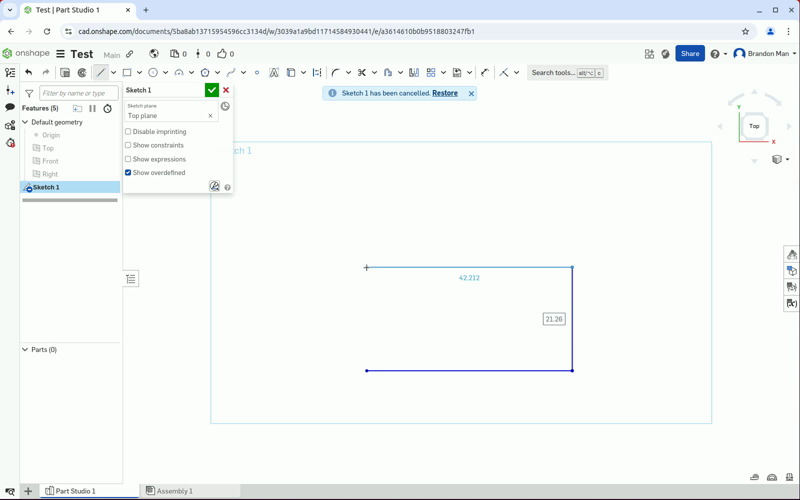
click(366, 267)
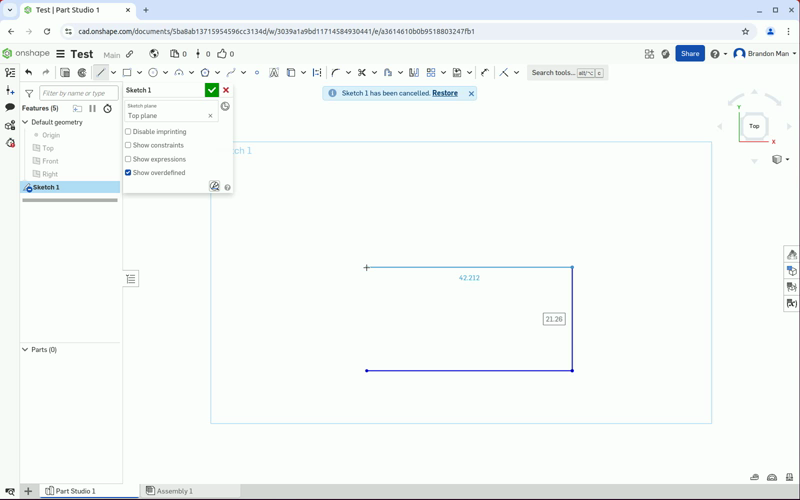
key_up(shift)
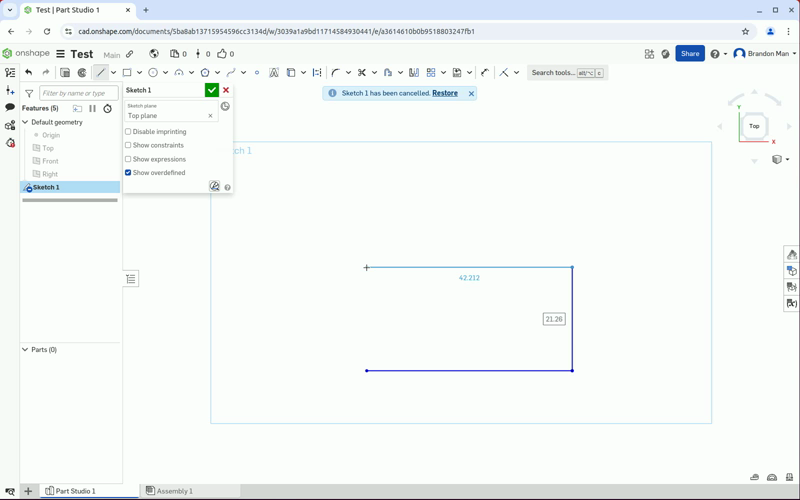
key_down(shift)
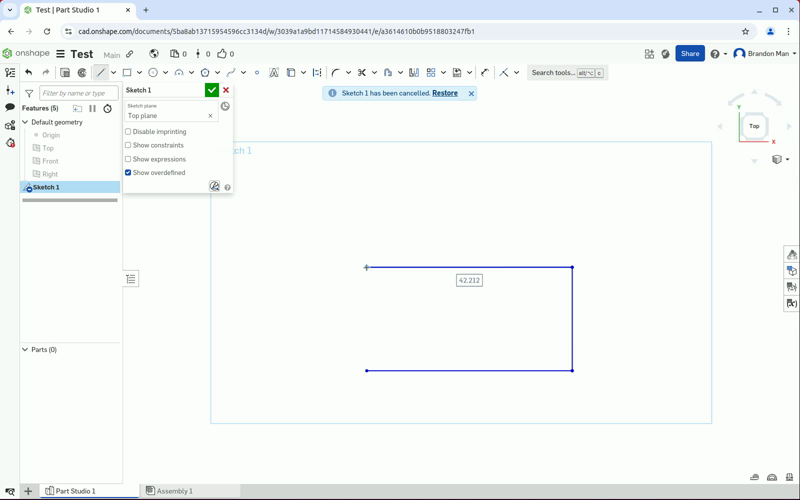
mouse_move(366, 370)
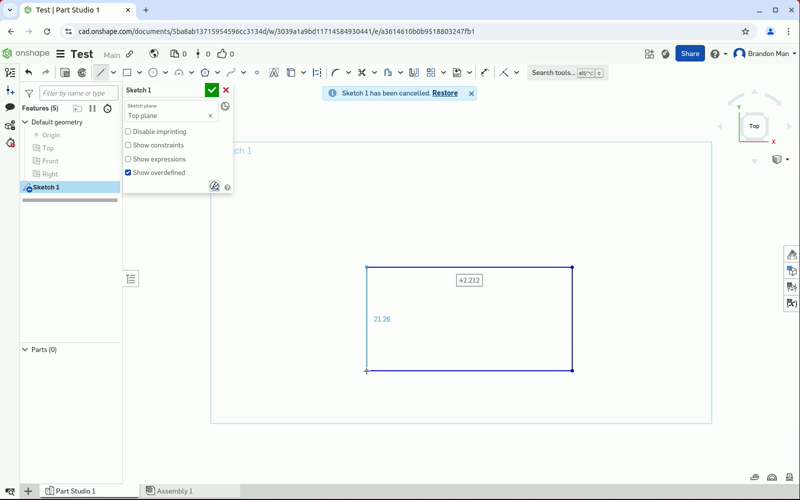
key_up(shift)
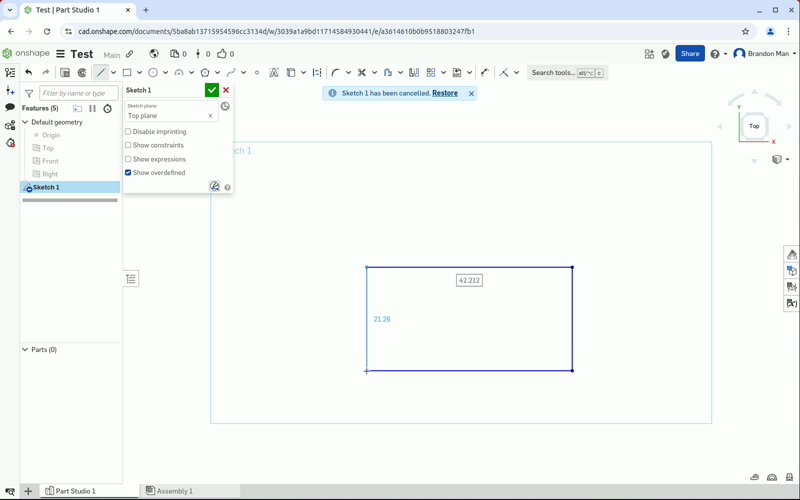
click(366, 370)
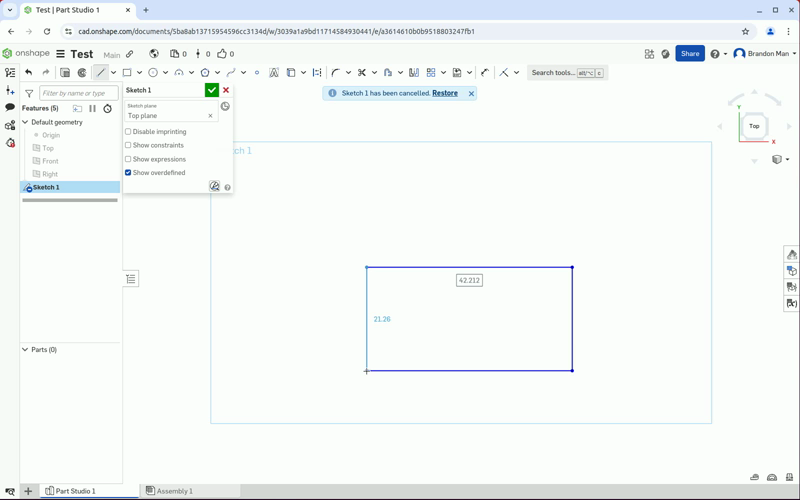
key(esc)
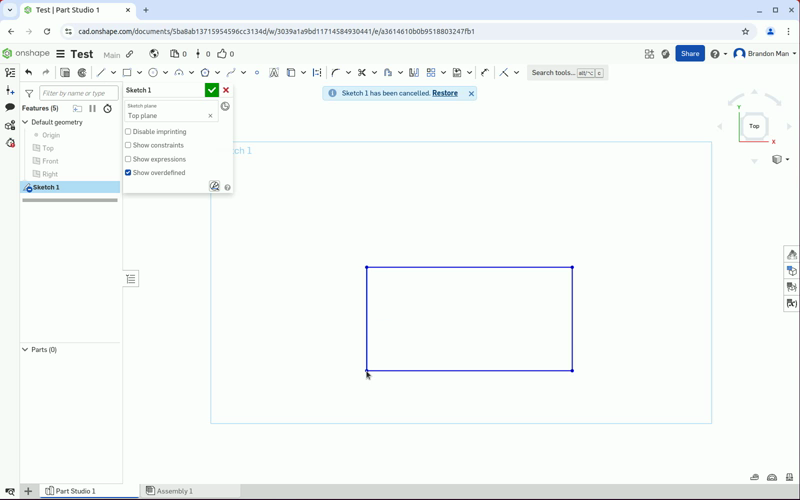
mouse_move(501, 300)
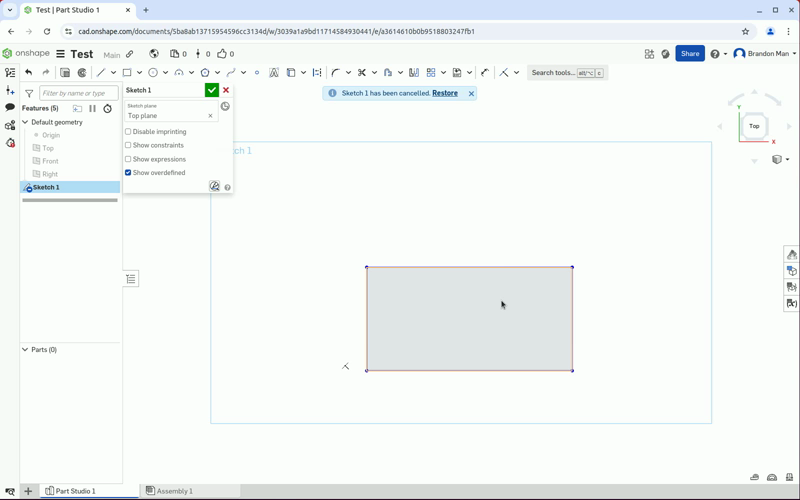
click(501, 300)
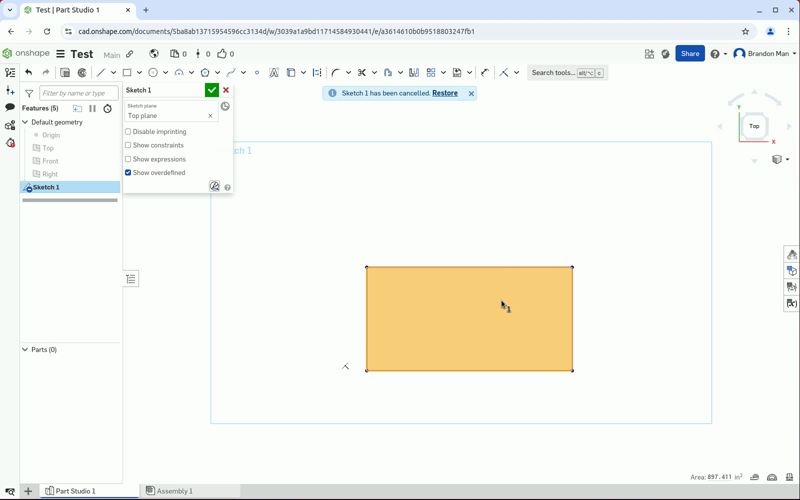
mouse_move(73, 352)
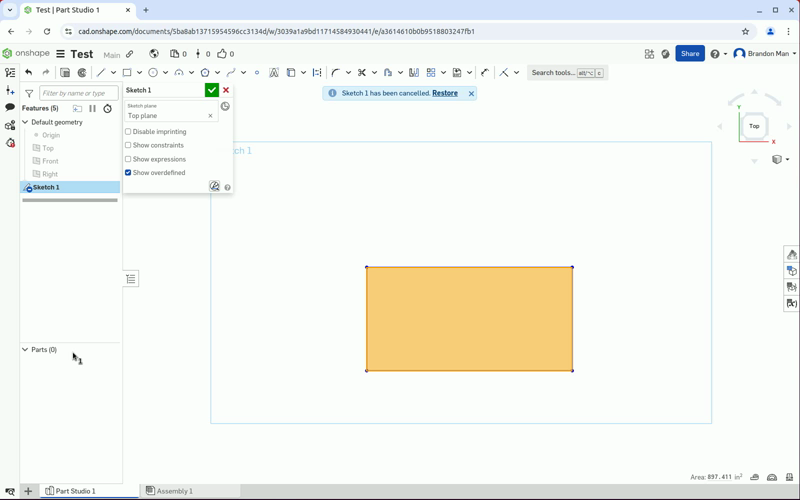
key(shift+y)
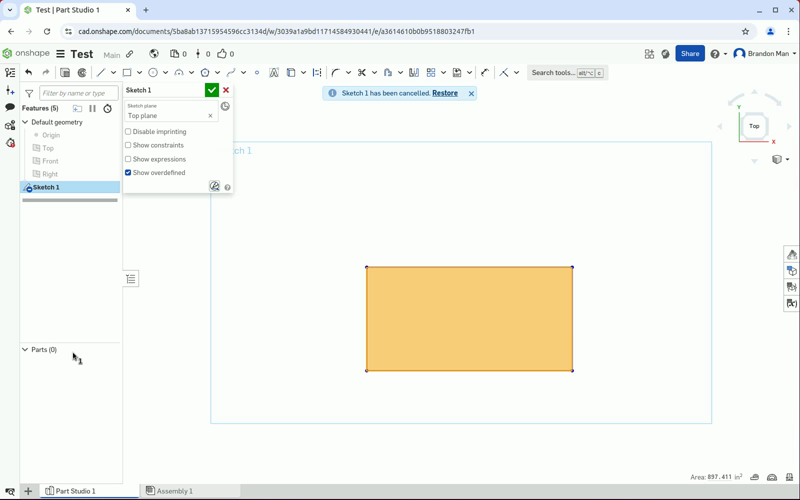
key(shift+e)
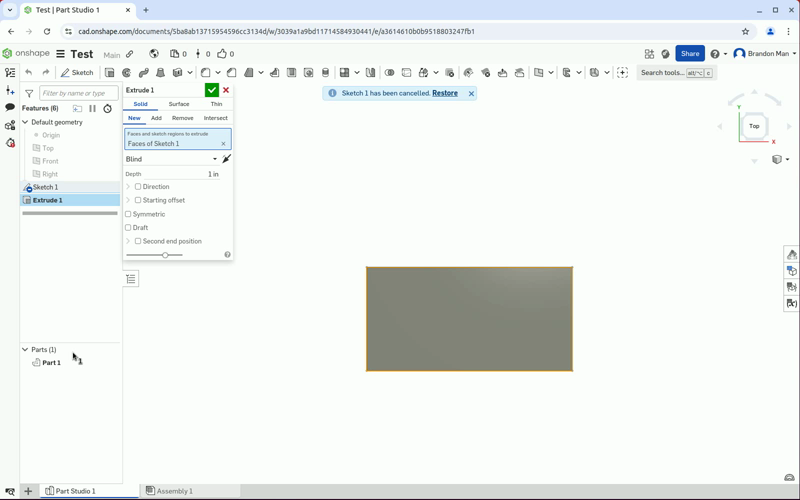
mouse_move(143, 106)
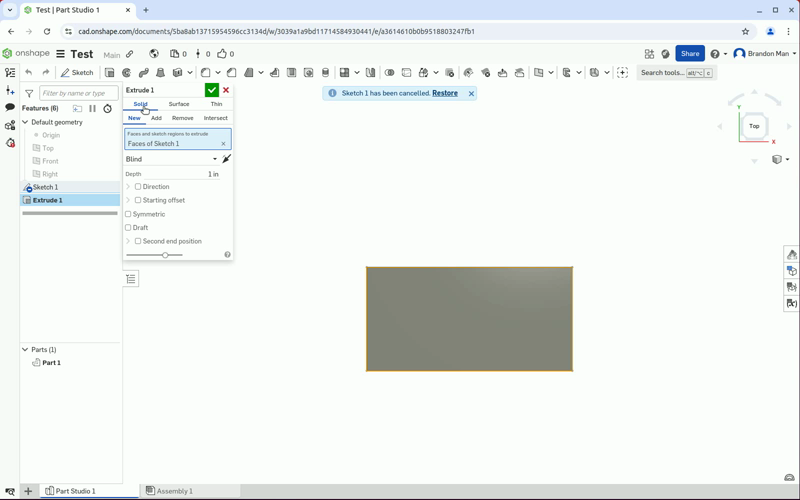
click(143, 106)
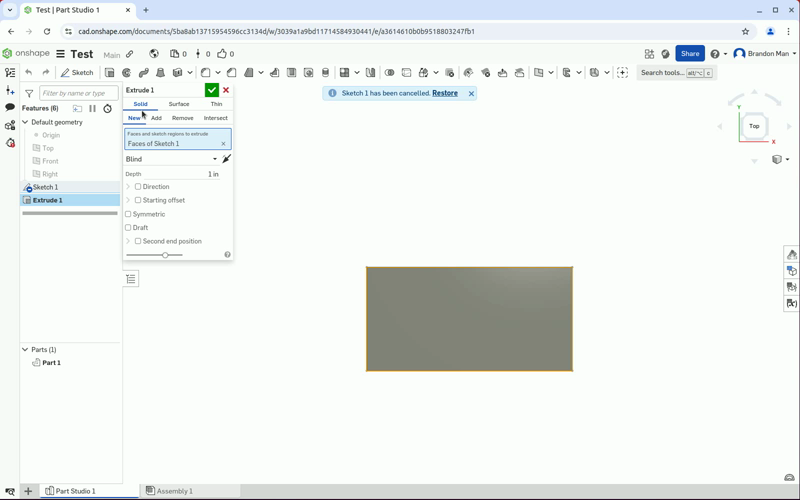
mouse_move(137, 120)
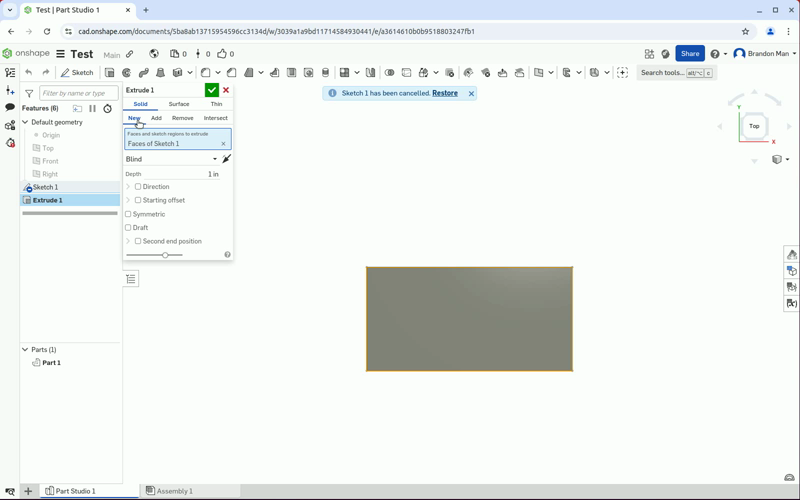
click(137, 120)
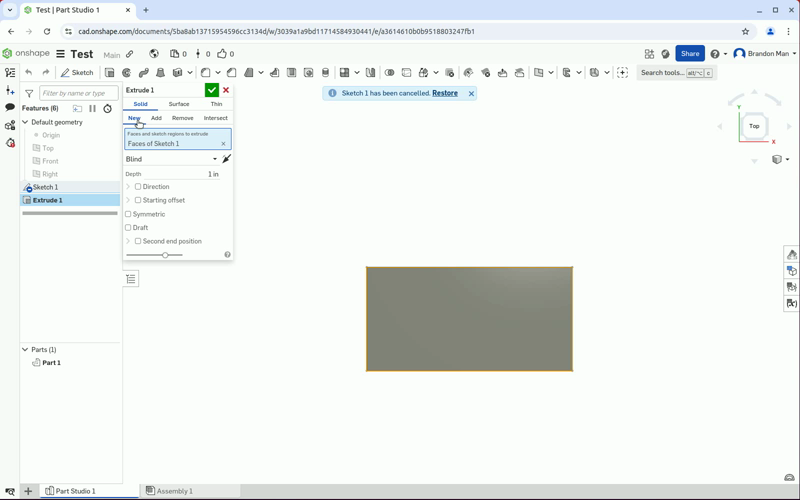
key(tab, 4)
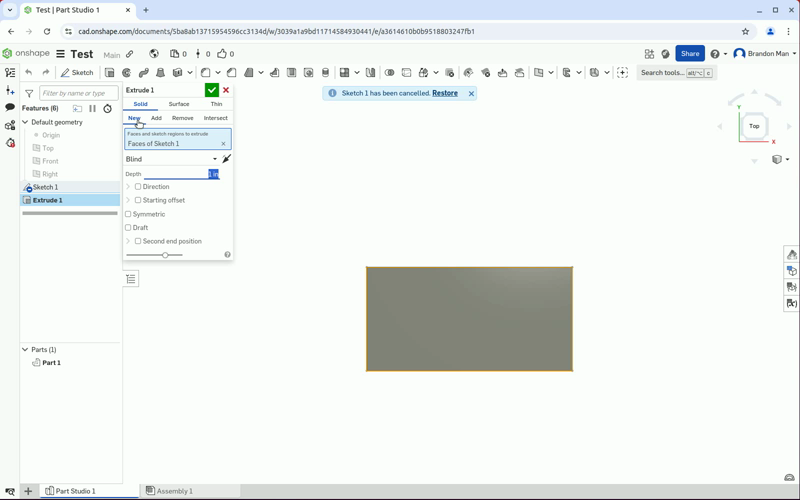
text(2.166)
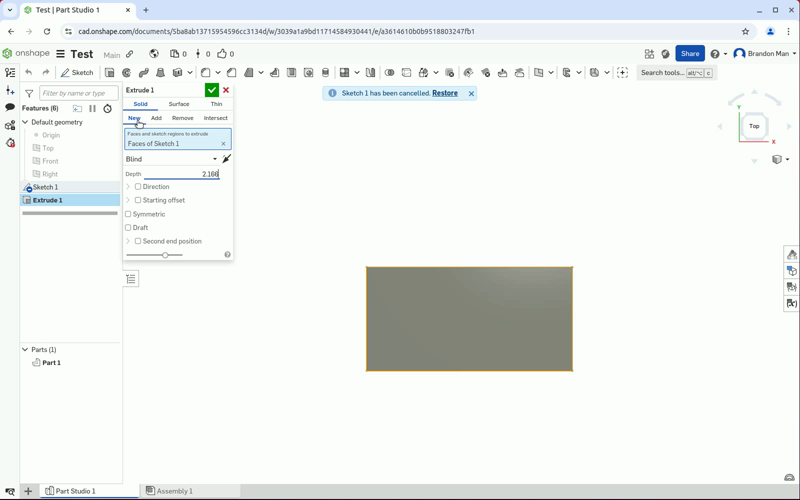
key(enter)
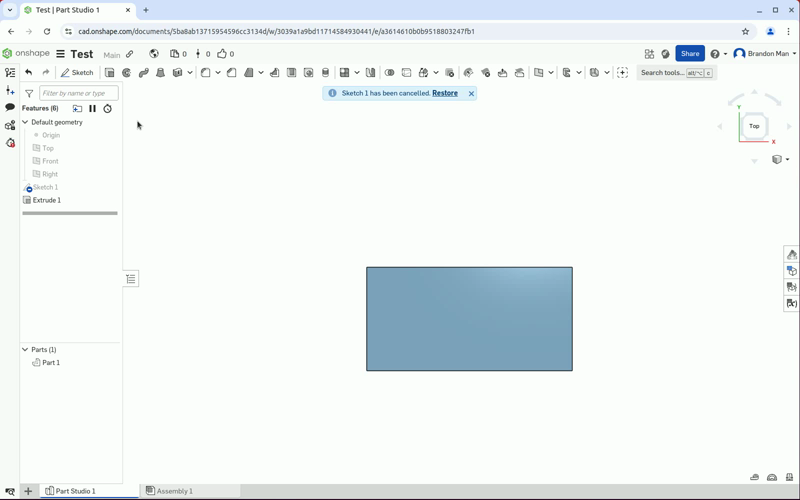
key(shift+h)
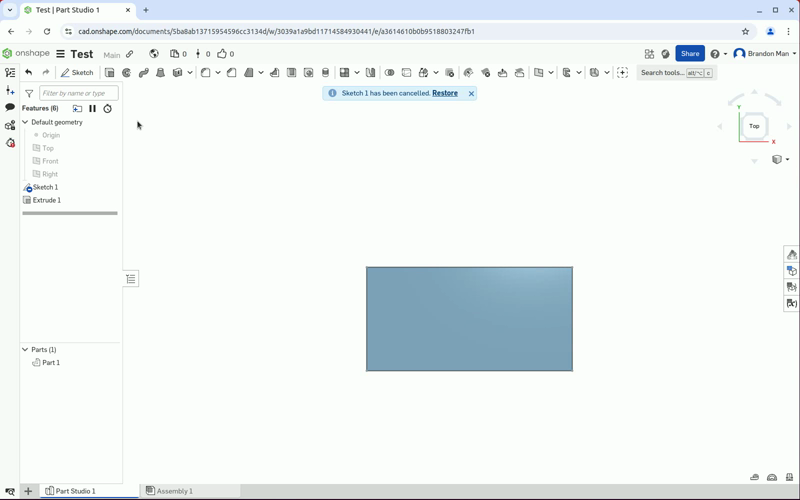
key(shift+h)
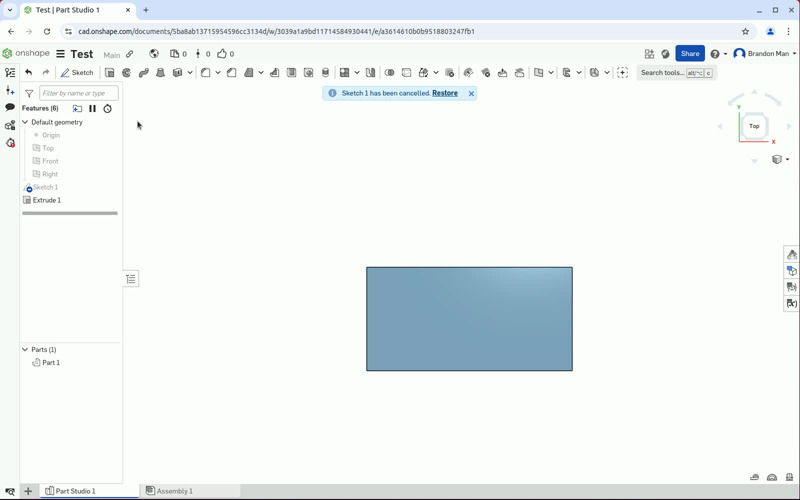
mouse_move(73, 189)
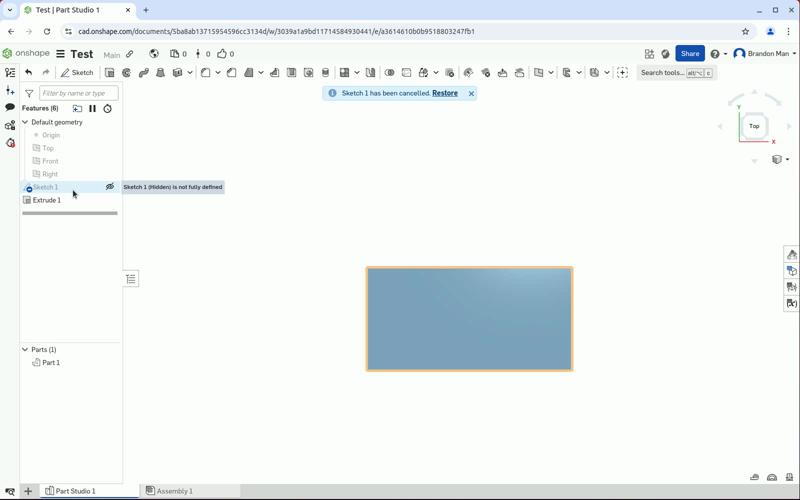
click(73, 189)
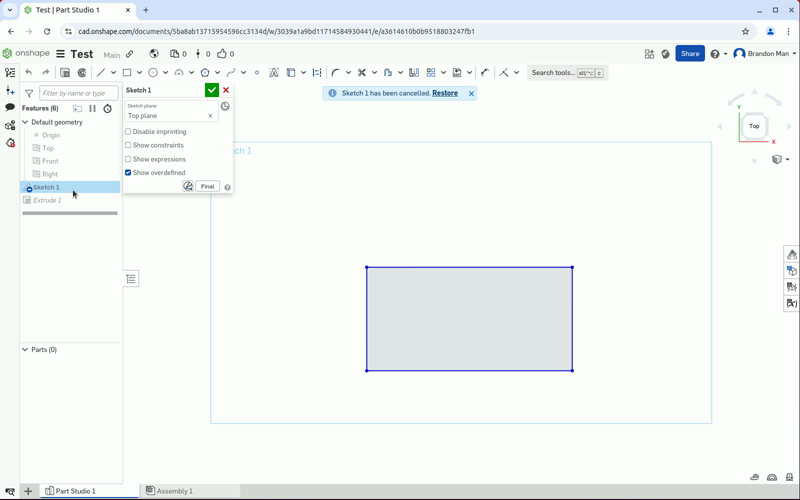
mouse_move(229, 92)
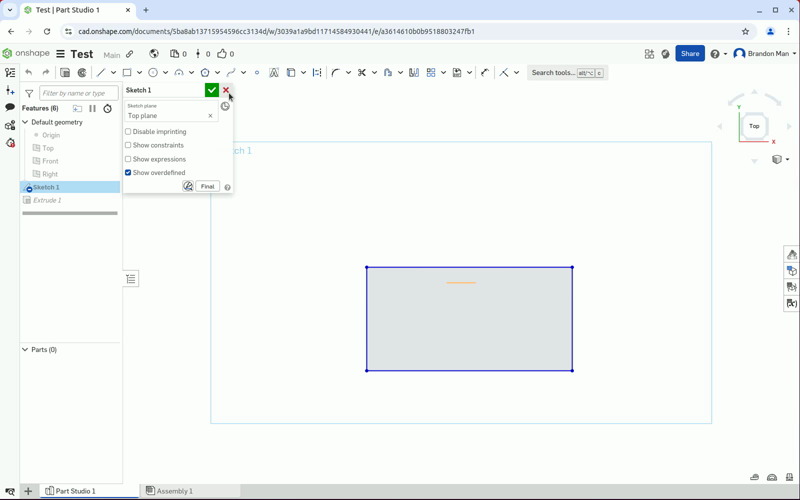
click(229, 92)
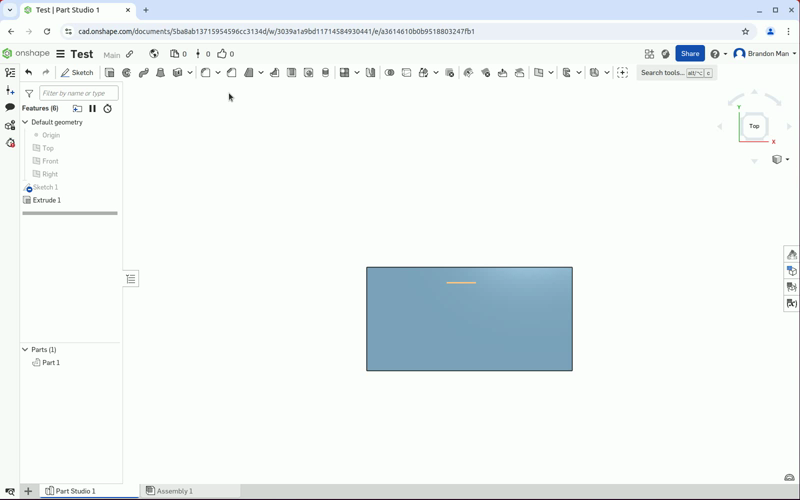
mouse_move(541, 75)
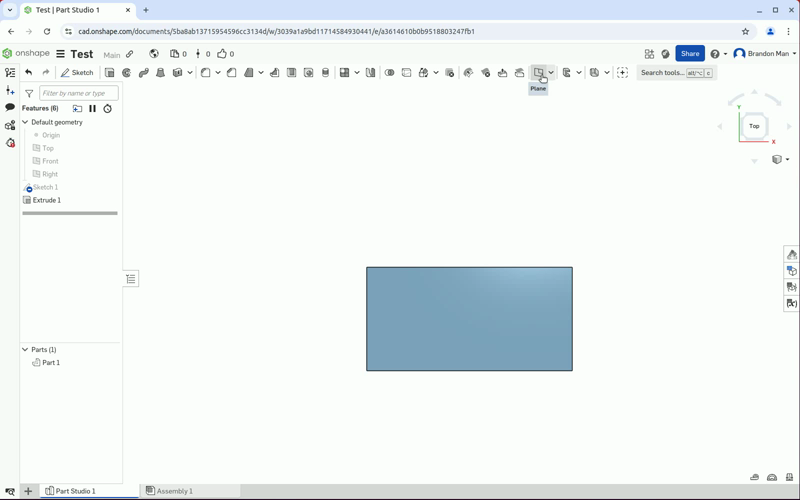
click(541, 75)
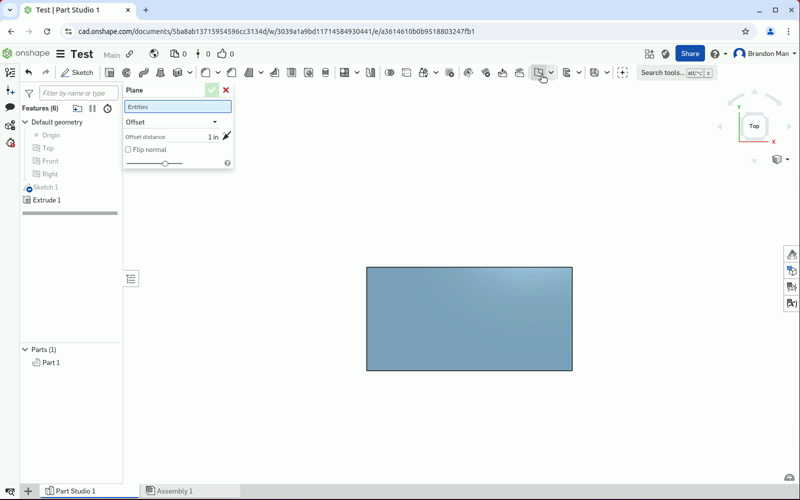
mouse_move(73, 150)
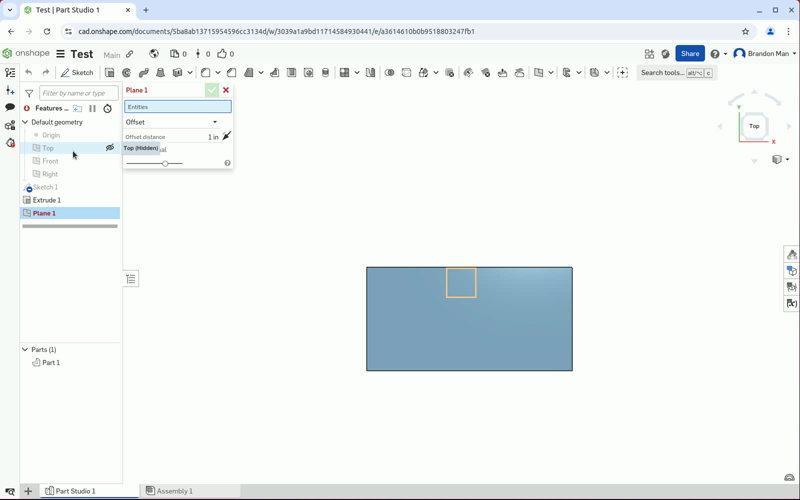
click(73, 150)
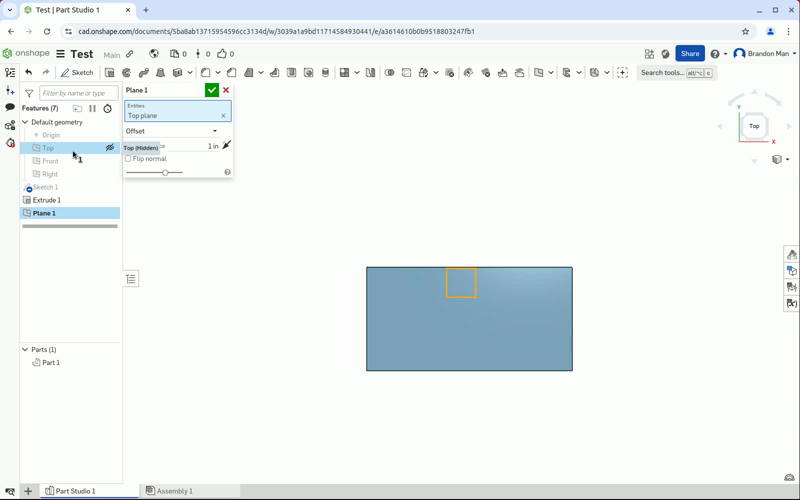
key(tab, 2)
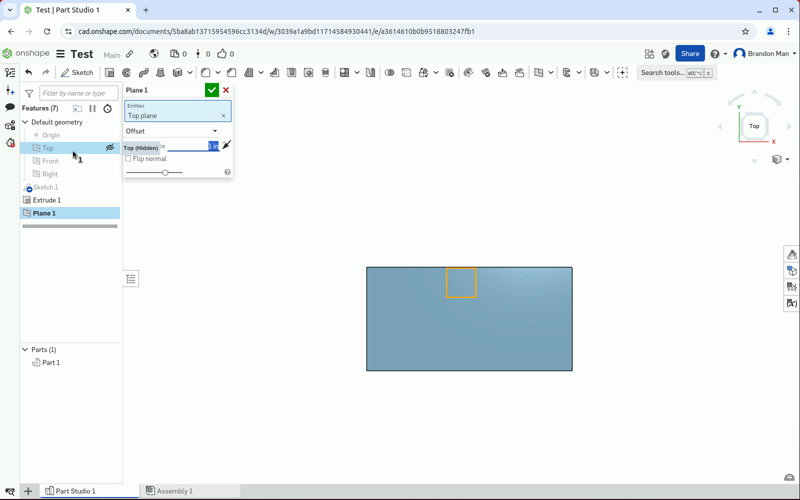
text(2.157)
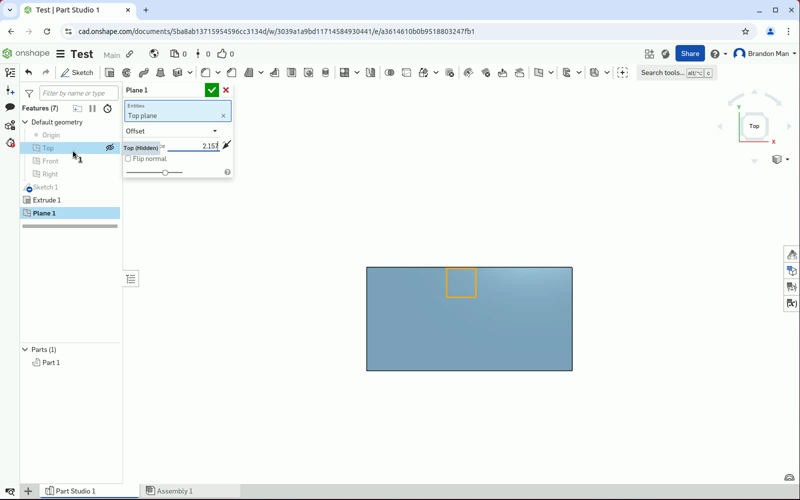
key(enter, 2)
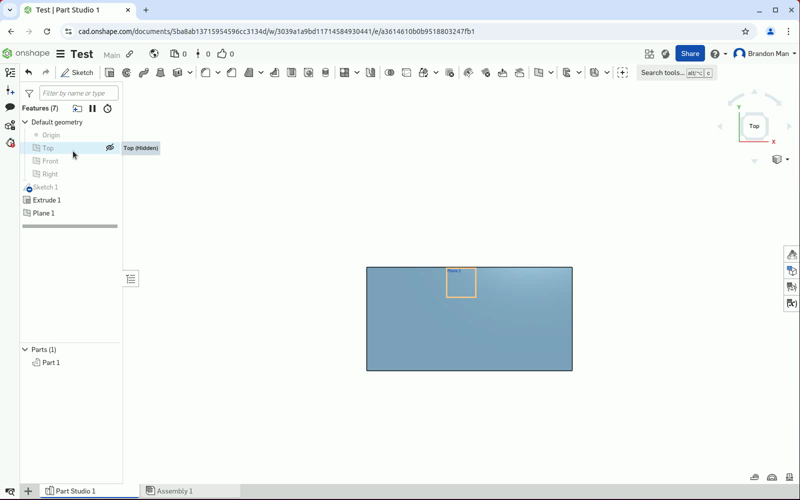
key(shift+s)
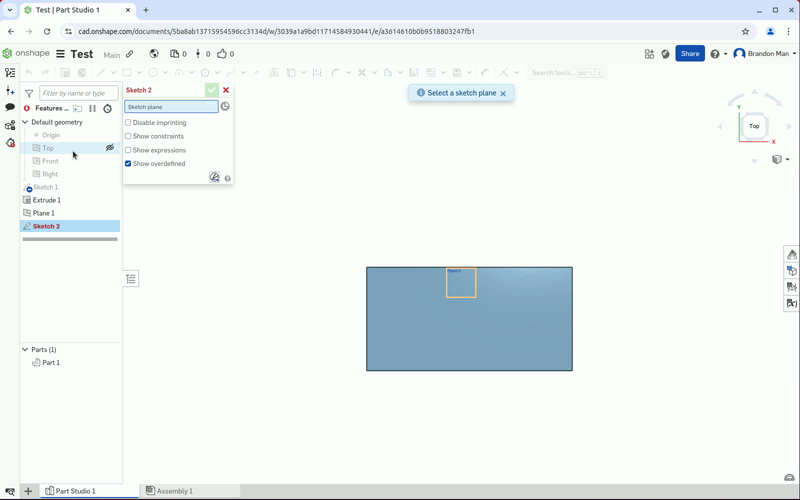
mouse_move(73, 215)
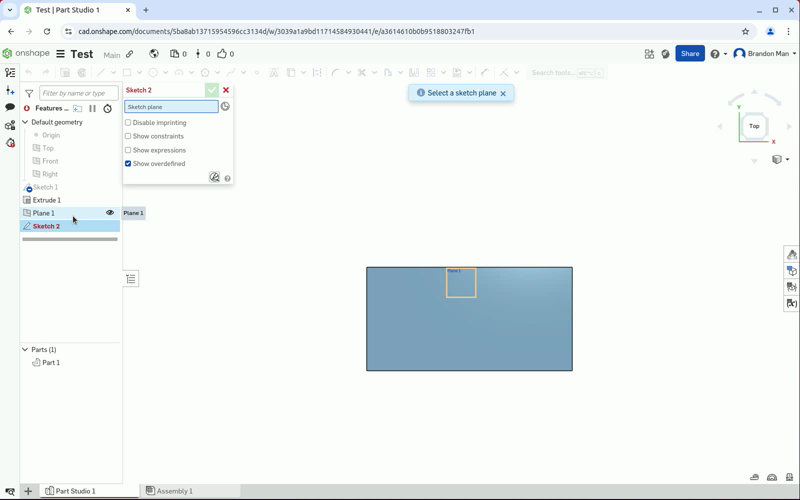
click(73, 215)
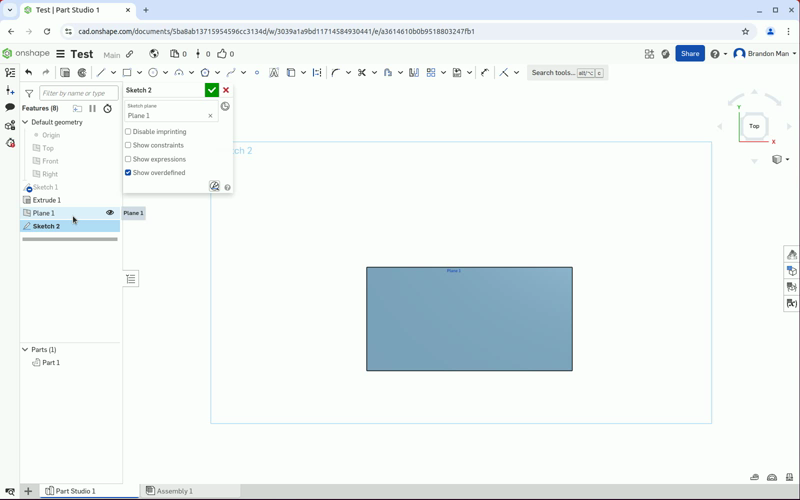
mouse_move(73, 352)
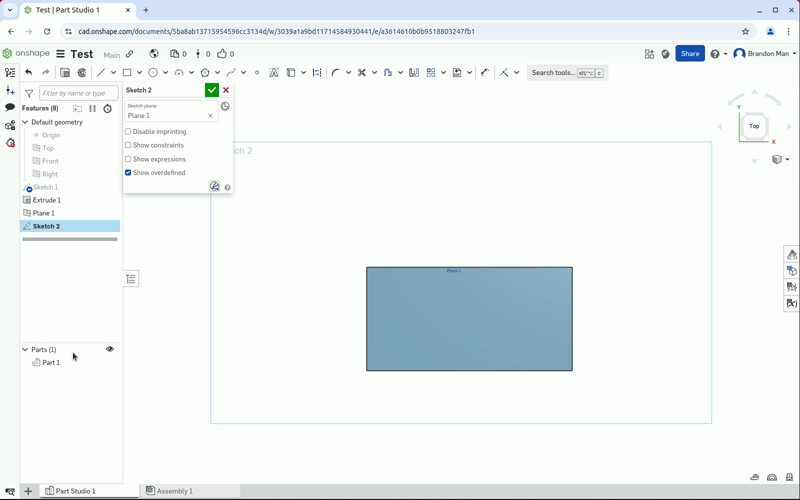
key(y)
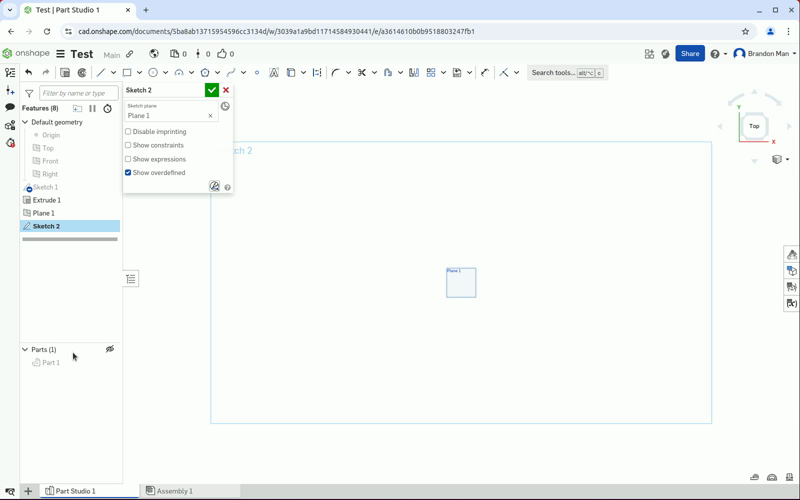
key(l)
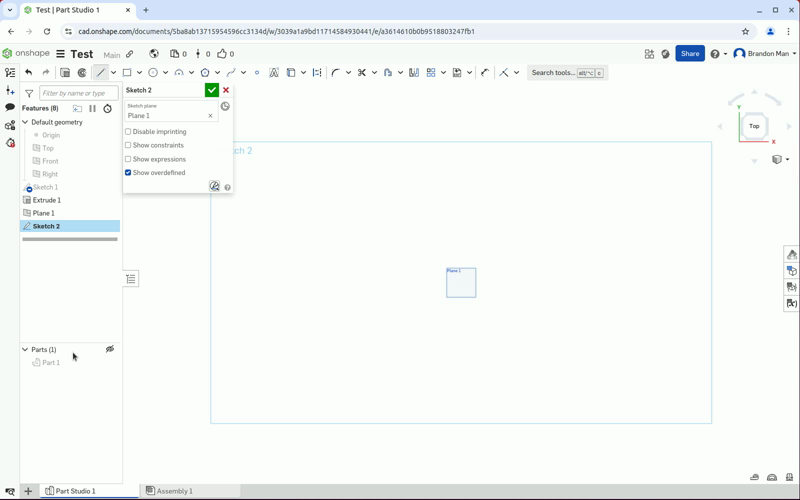
key_down(shift)
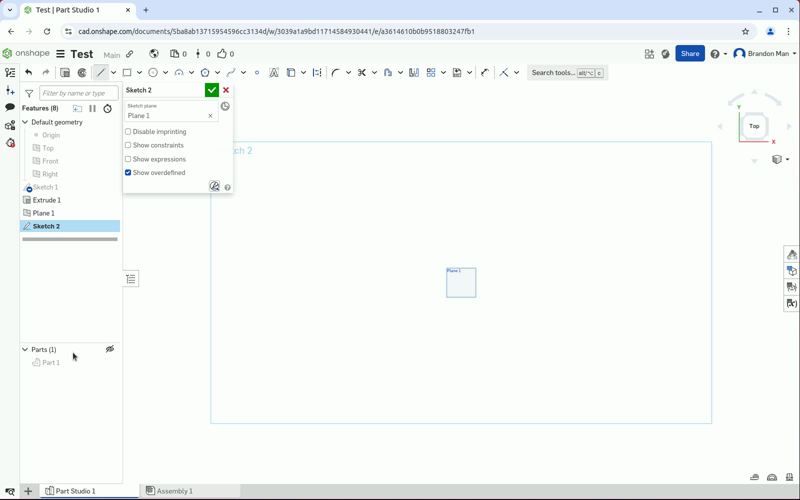
mouse_move(382, 326)
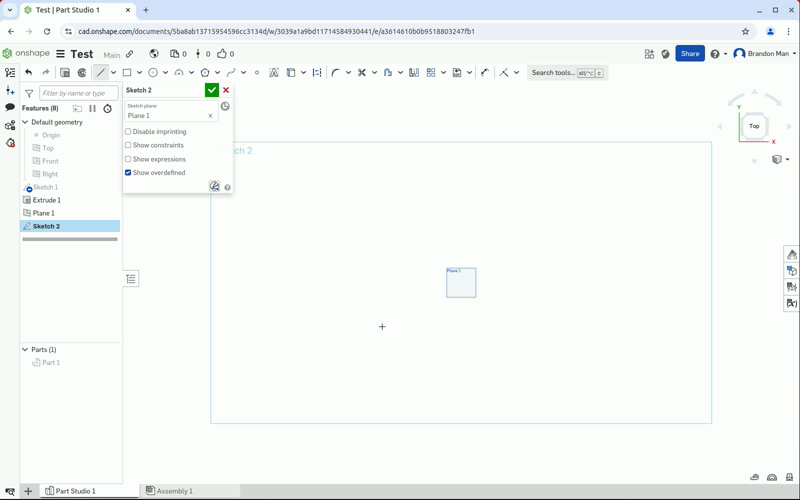
click(382, 326)
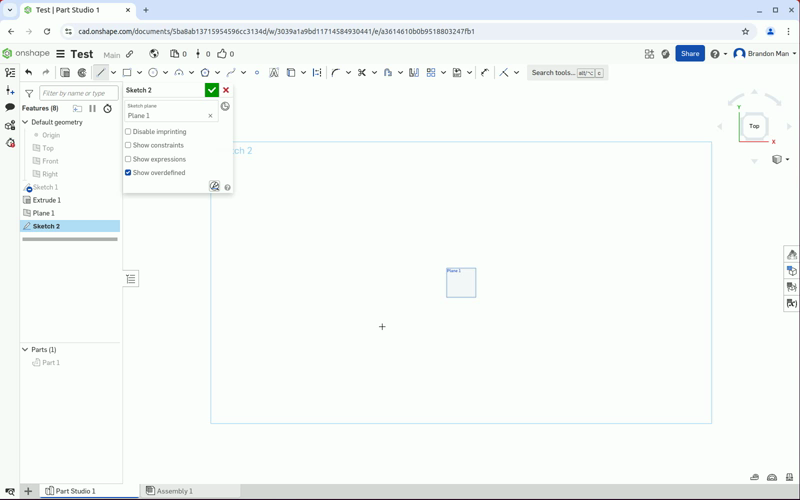
key_up(shift)
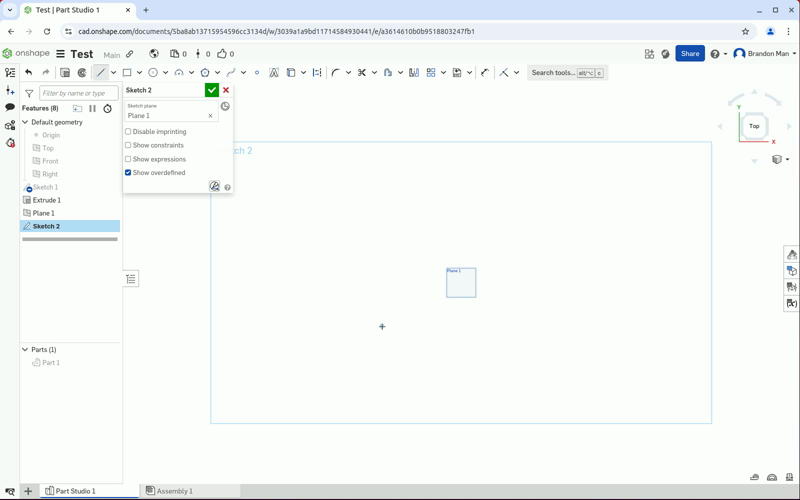
key_down(shift)
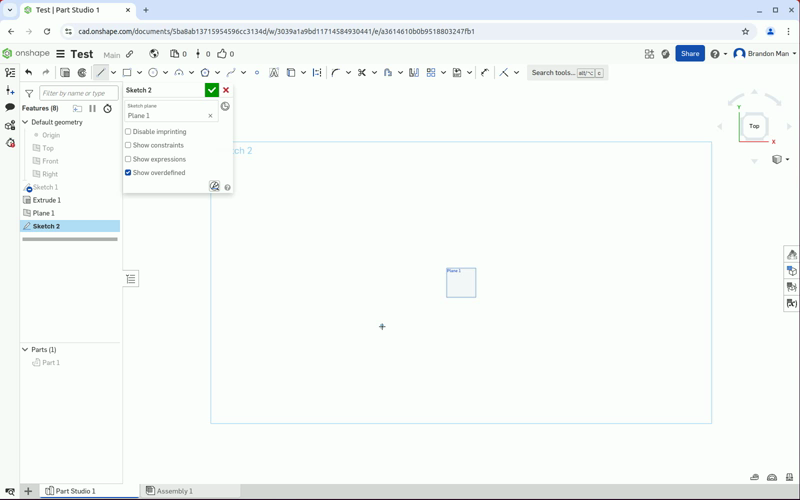
mouse_move(455, 326)
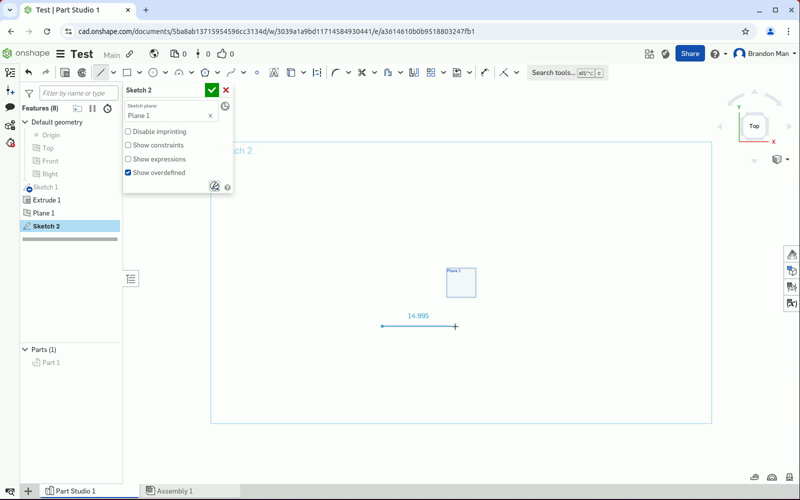
click(455, 326)
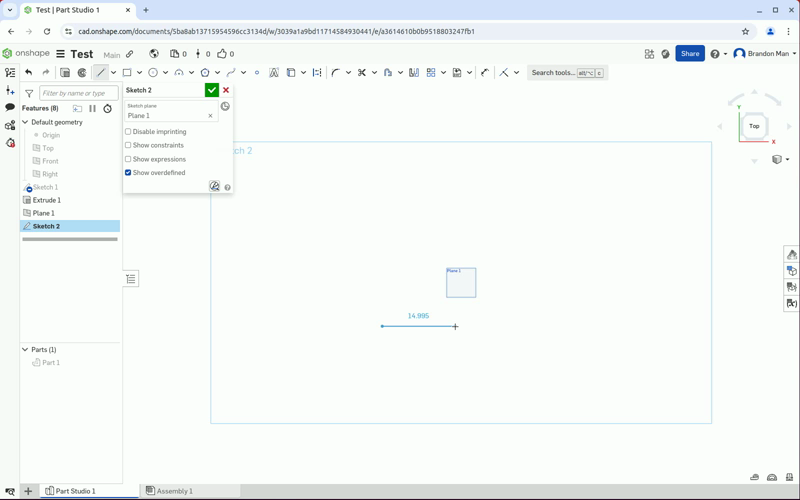
key_up(shift)
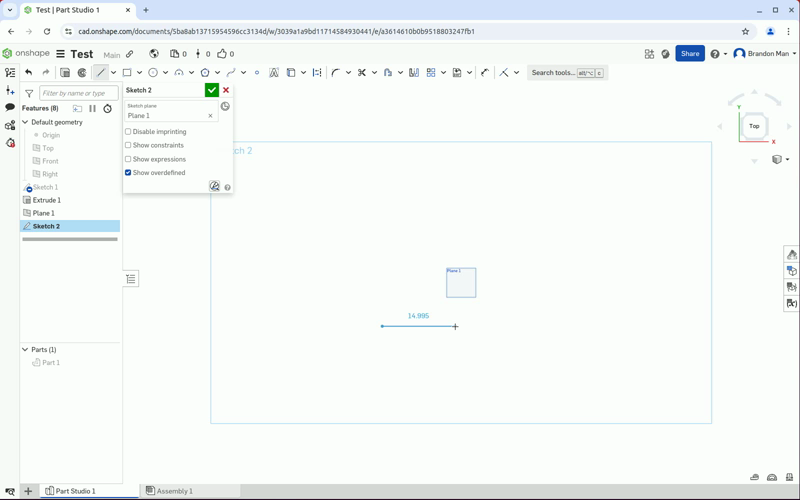
key_down(shift)
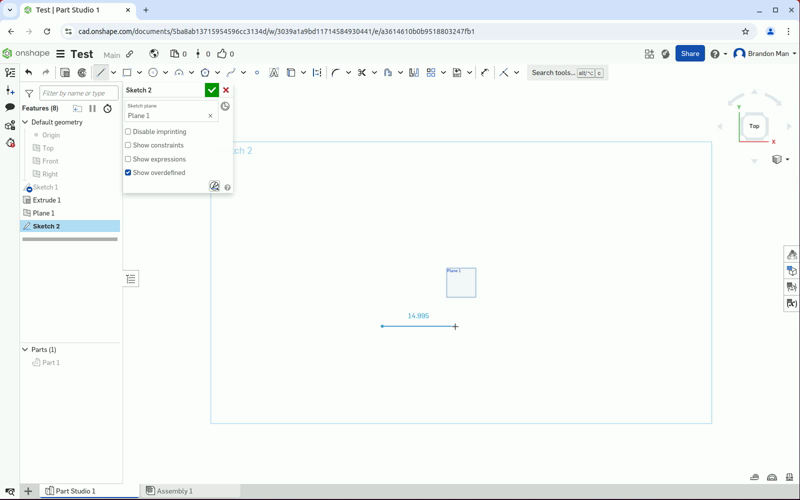
mouse_move(485, 326)
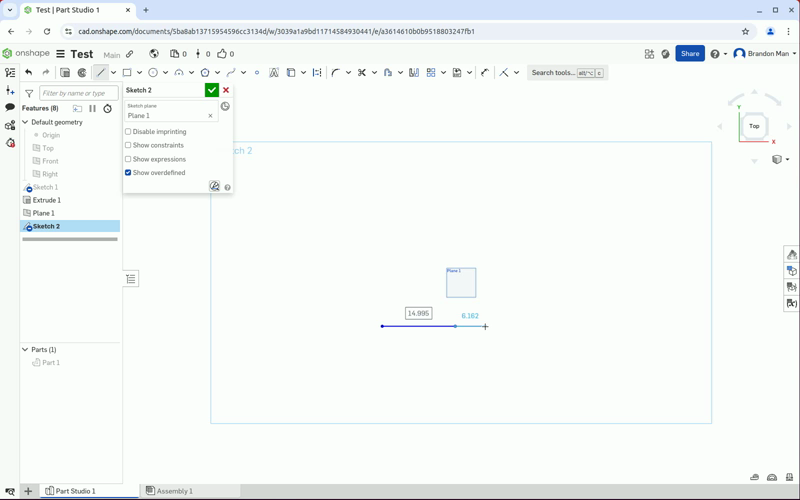
mouse_move(455, 282)
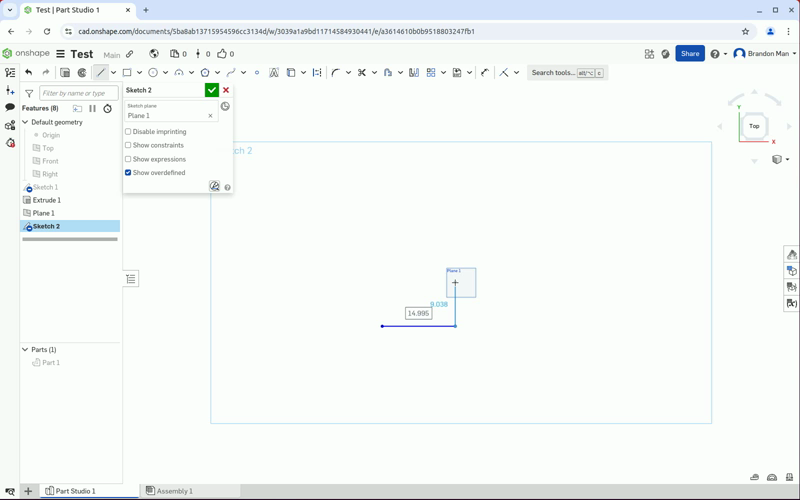
click(455, 282)
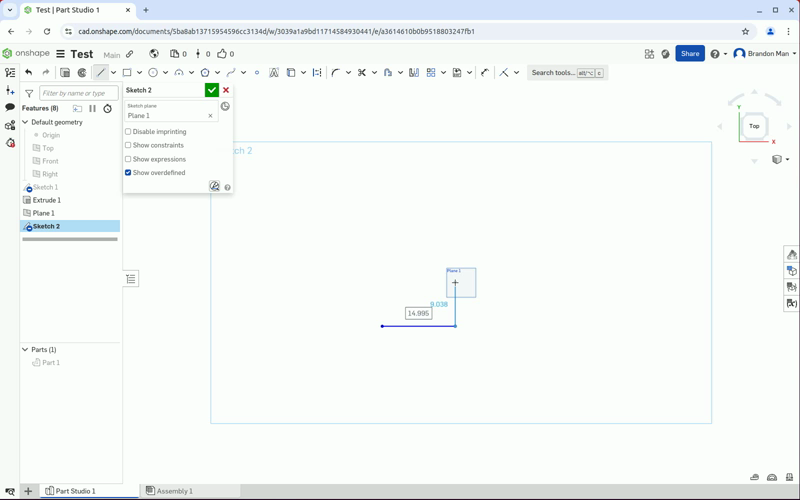
key_up(shift)
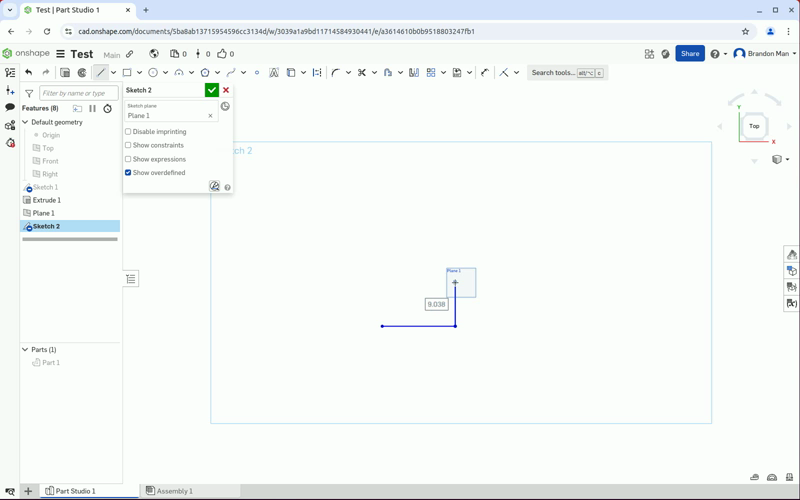
key_down(shift)
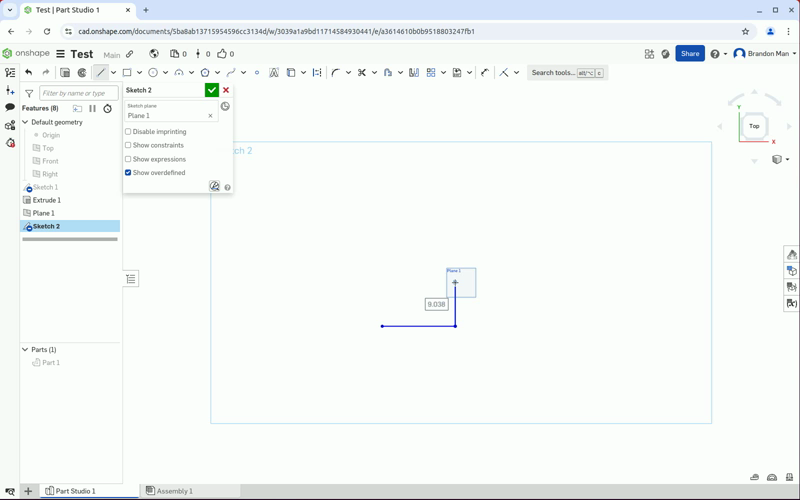
mouse_move(382, 282)
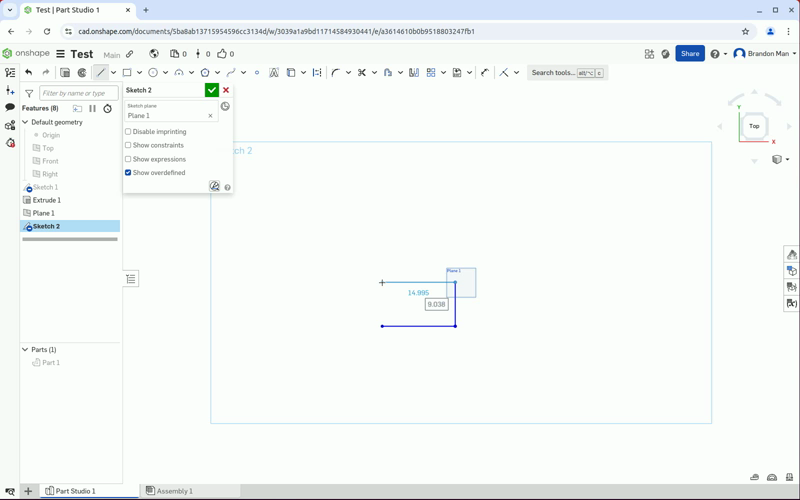
click(382, 282)
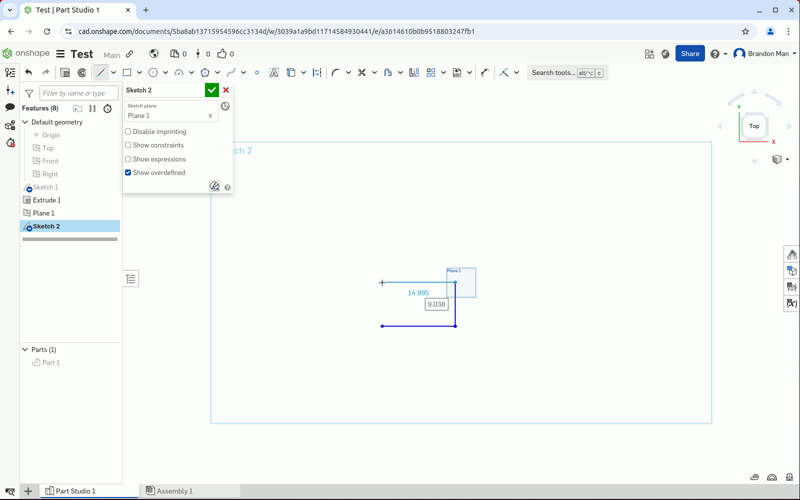
key_up(shift)
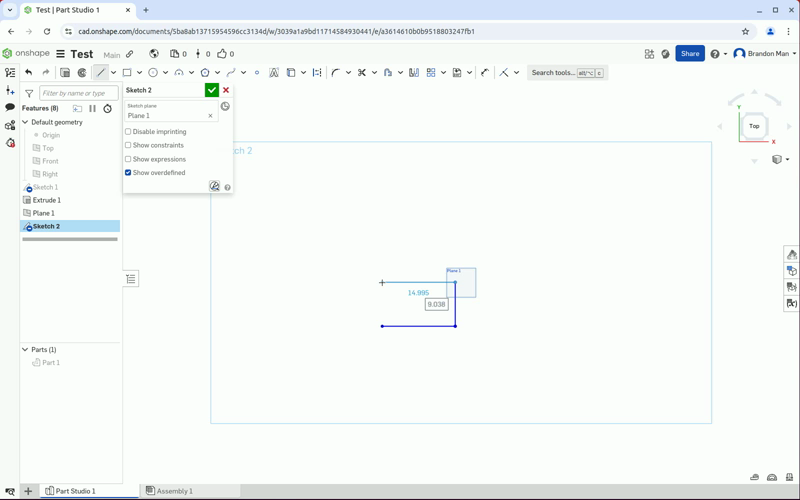
mouse_move(412, 282)
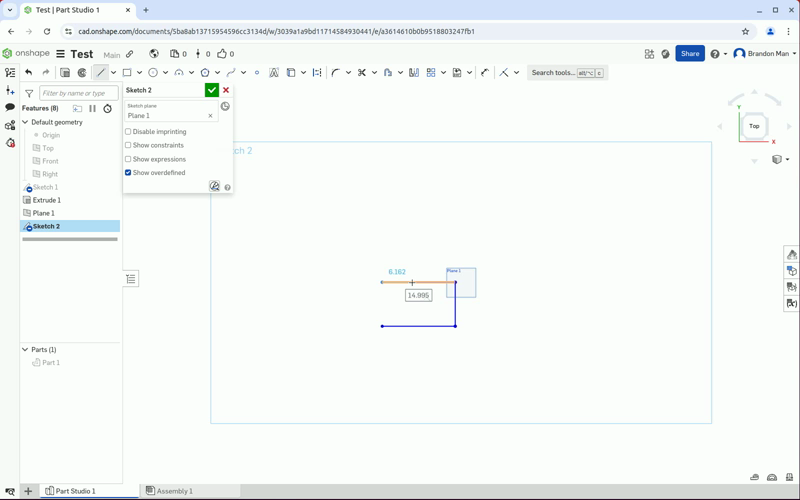
key_down(shift)
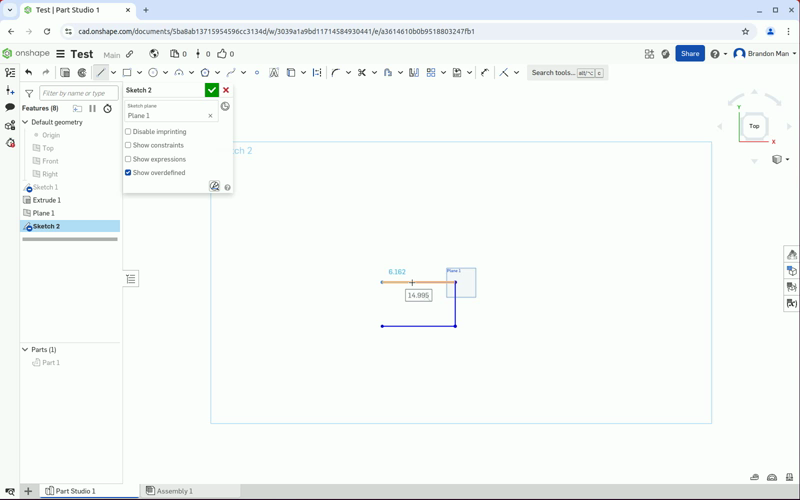
mouse_move(382, 326)
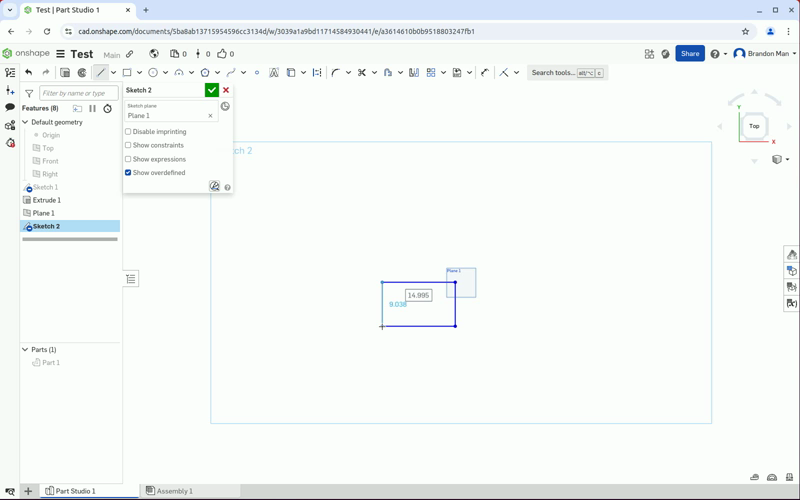
key_up(shift)
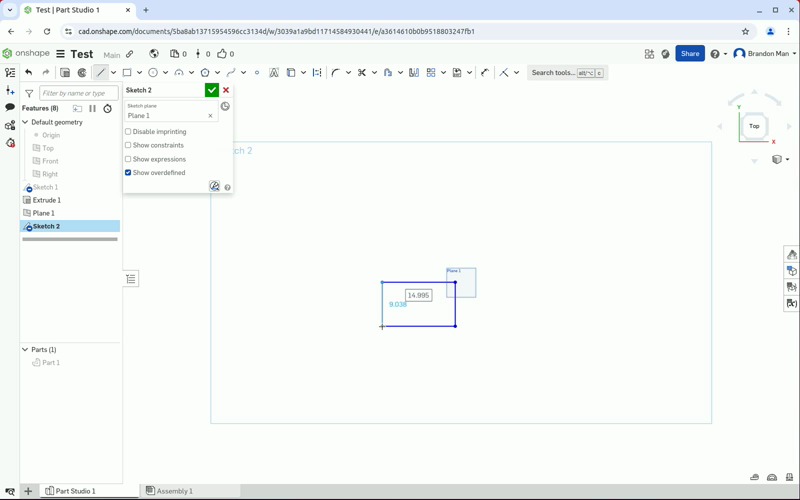
click(382, 326)
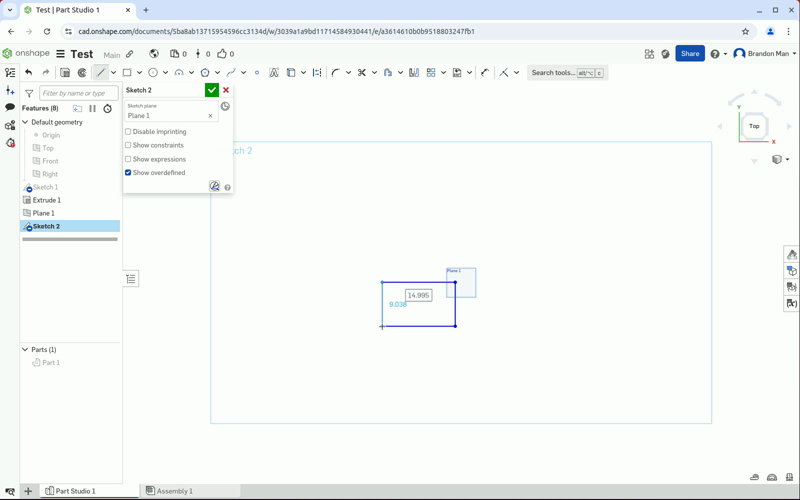
key(esc)
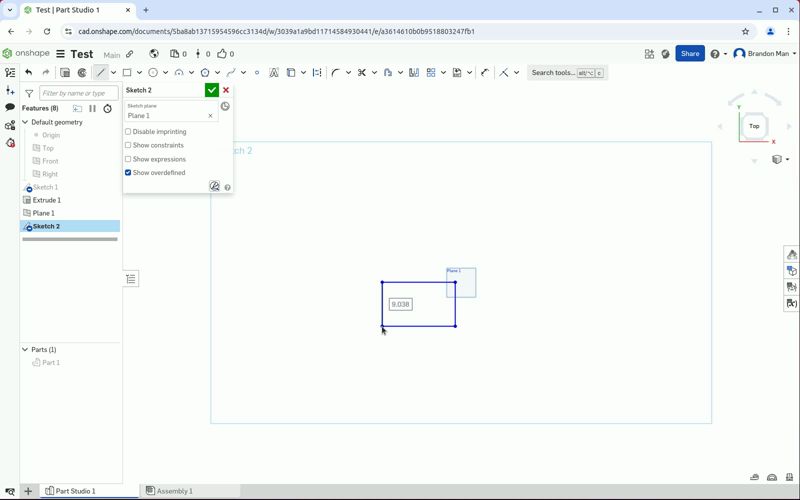
mouse_move(414, 296)
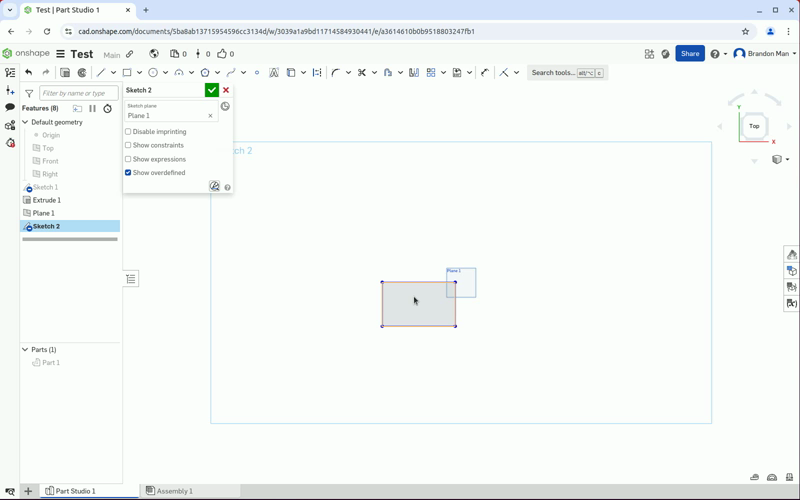
click(414, 296)
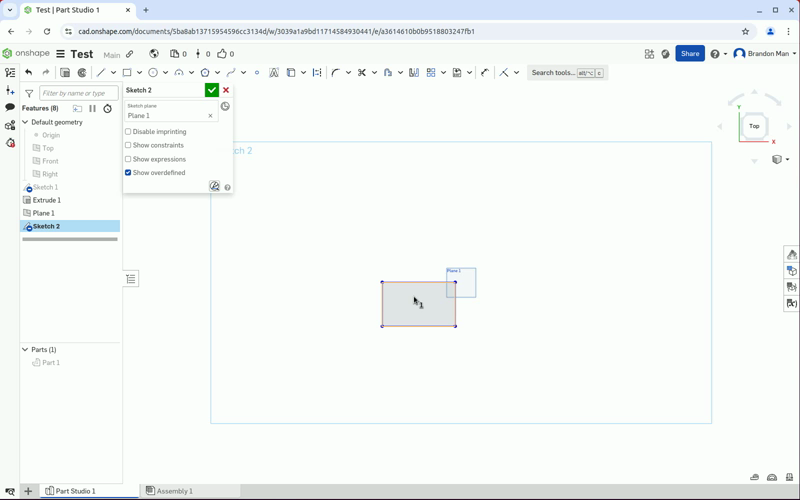
mouse_move(73, 352)
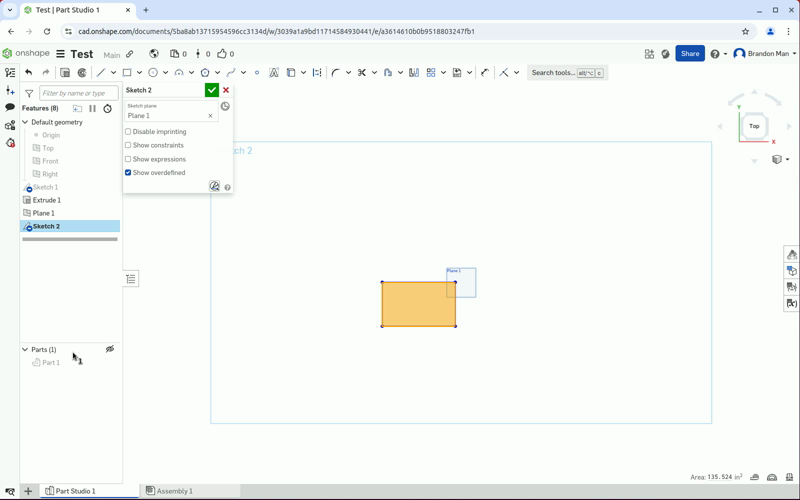
key(shift+y)
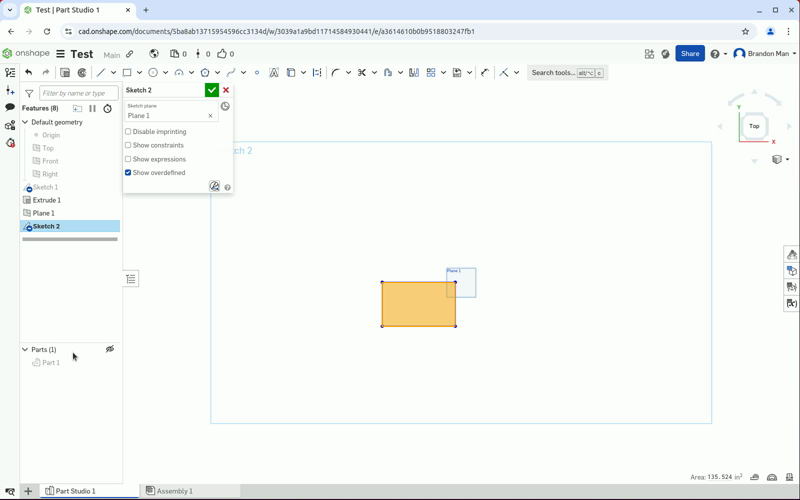
key(shift+e)
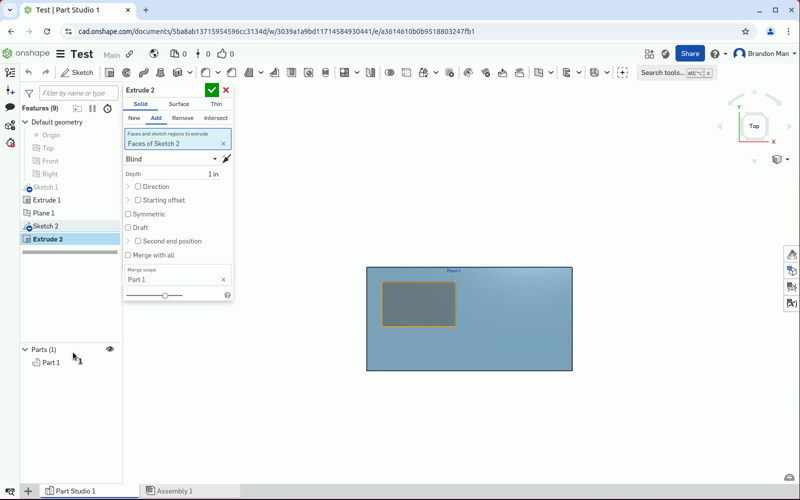
mouse_move(143, 106)
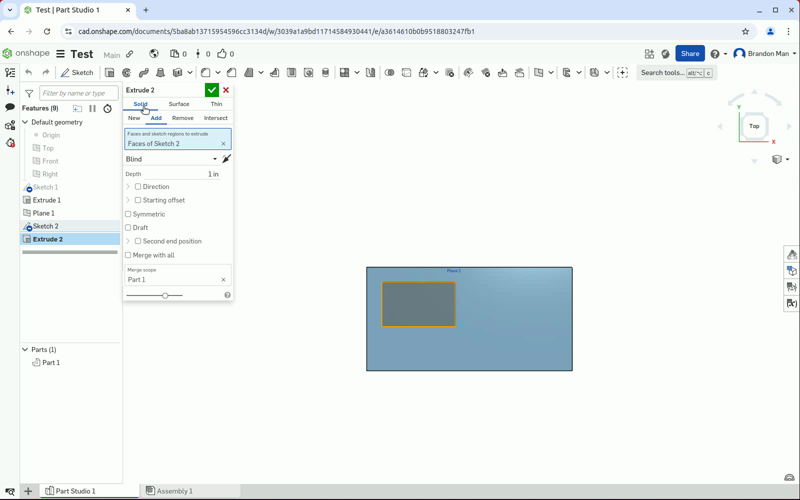
click(143, 106)
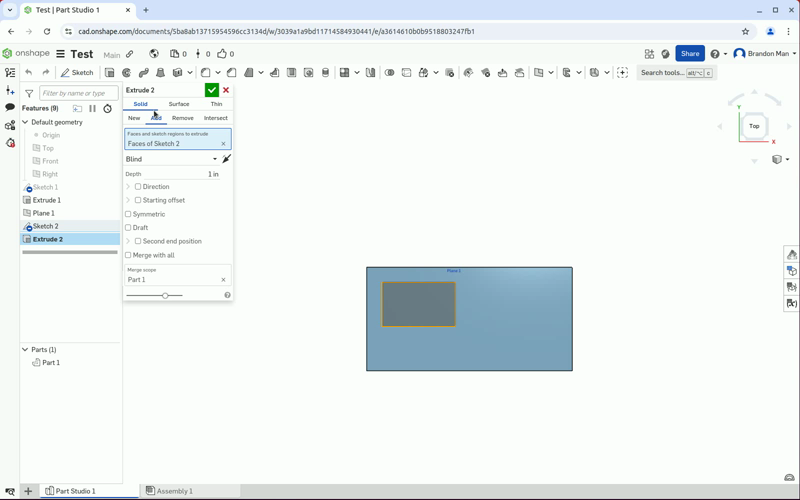
mouse_move(186, 120)
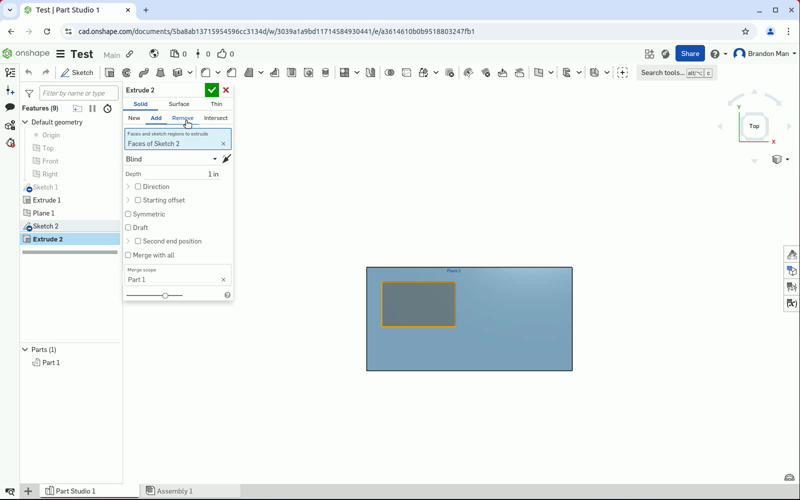
click(186, 120)
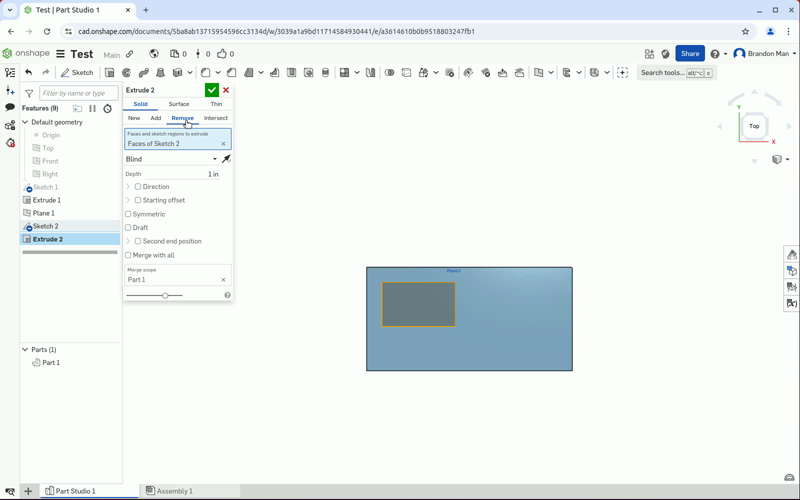
key(tab, 4)
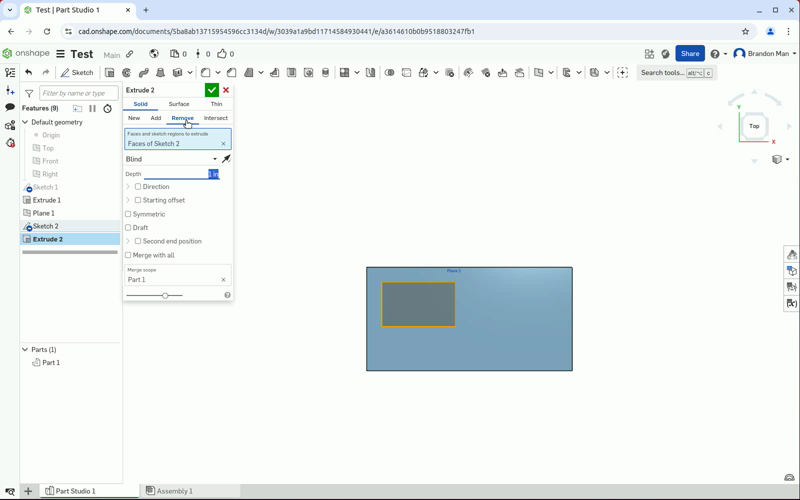
text(5.296)
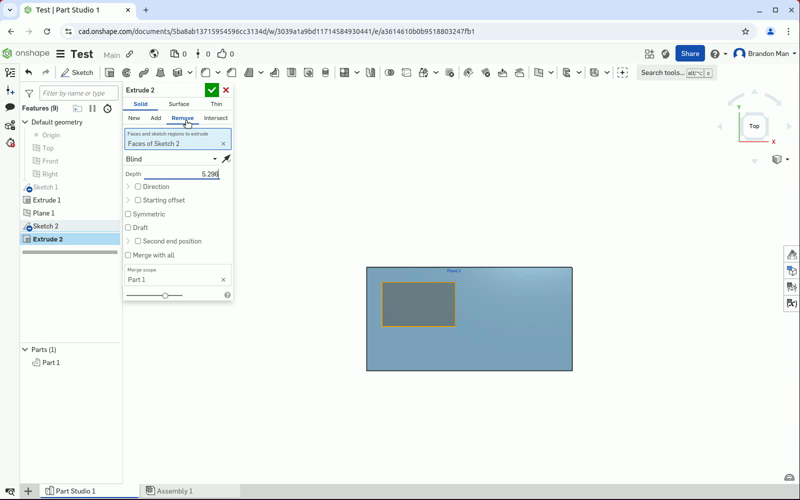
key(tab, 6)
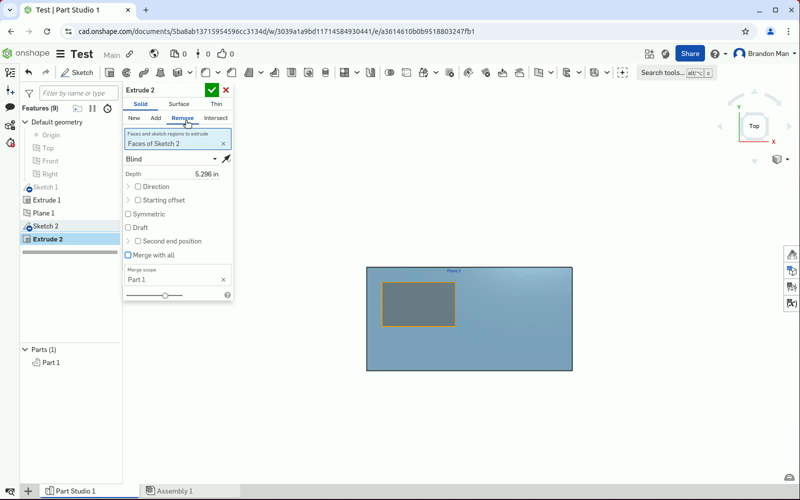
key(space)
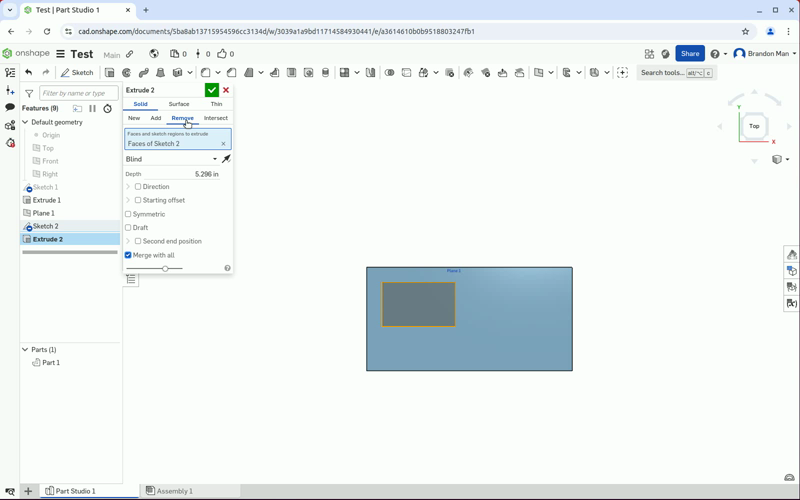
key(enter)
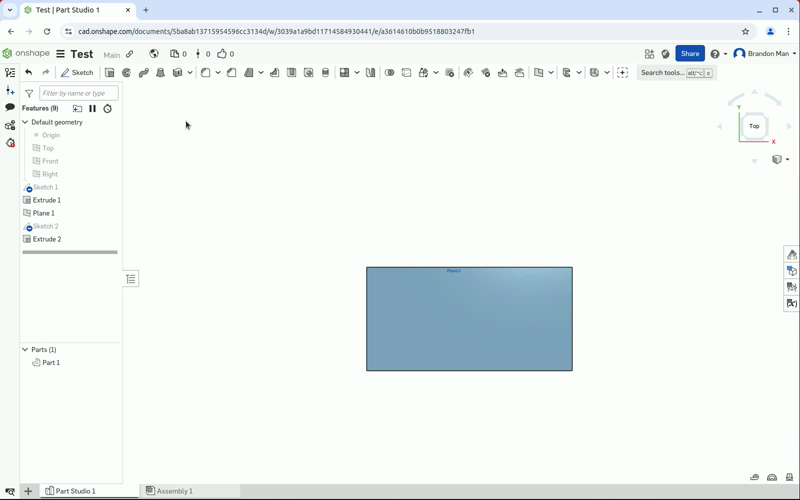
key(shift+h)
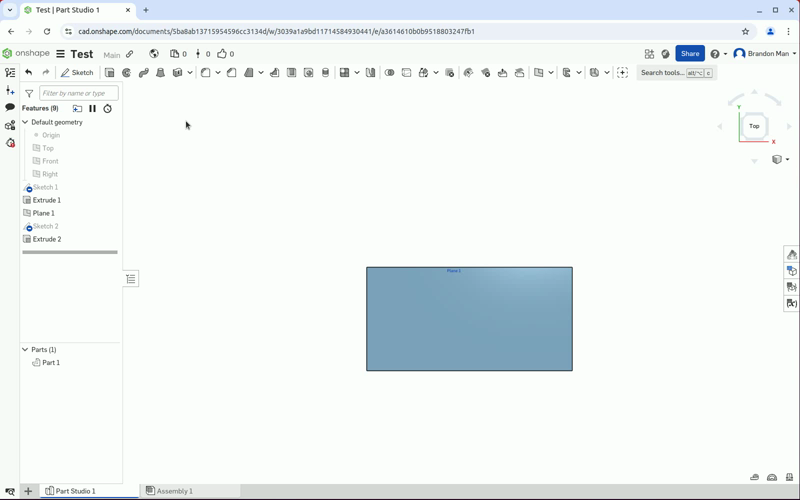
key(shift+h)
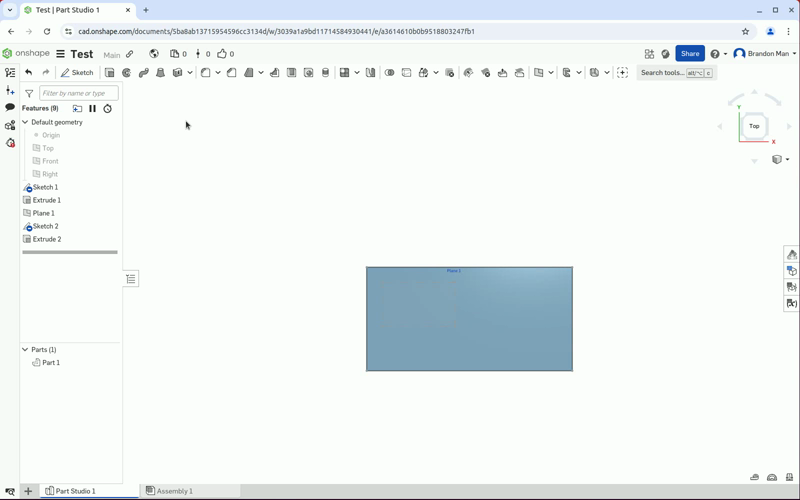
key(shift+7)
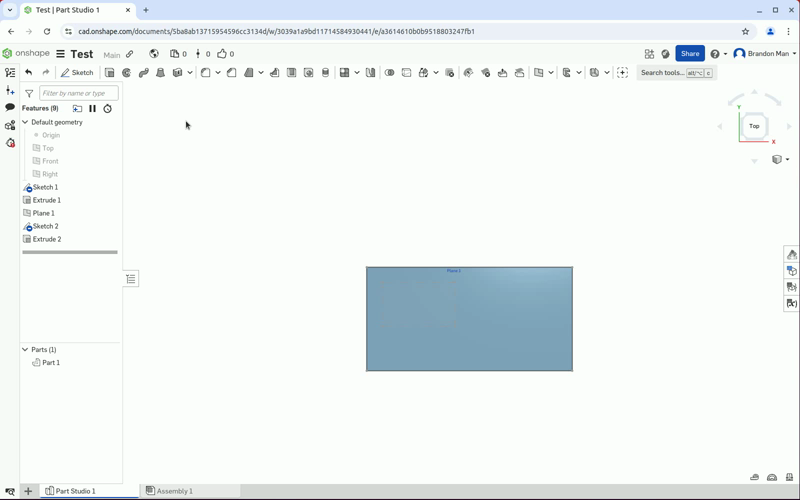
key(up, 3)
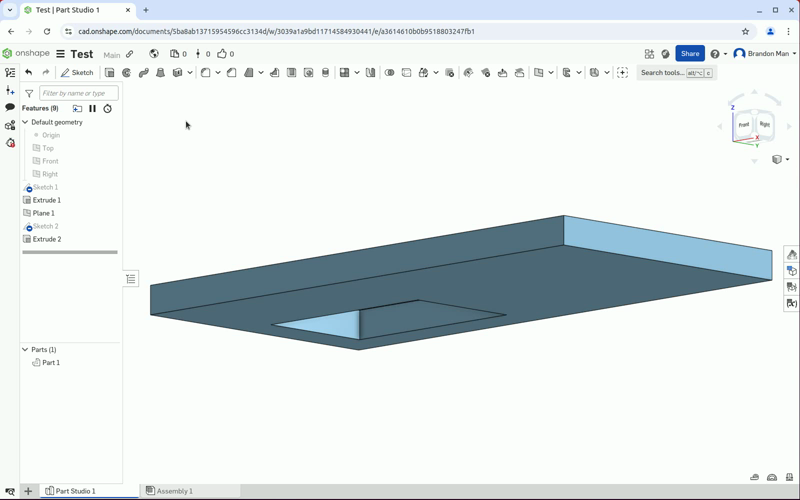
key(left, 3)
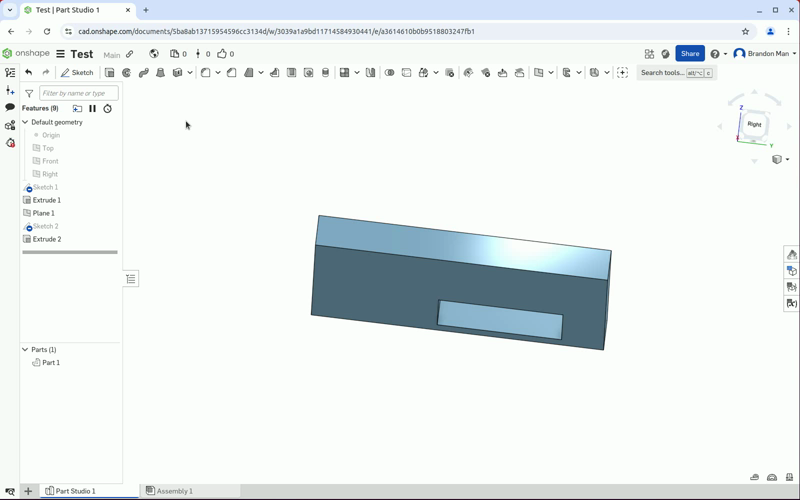
key(right, 3)
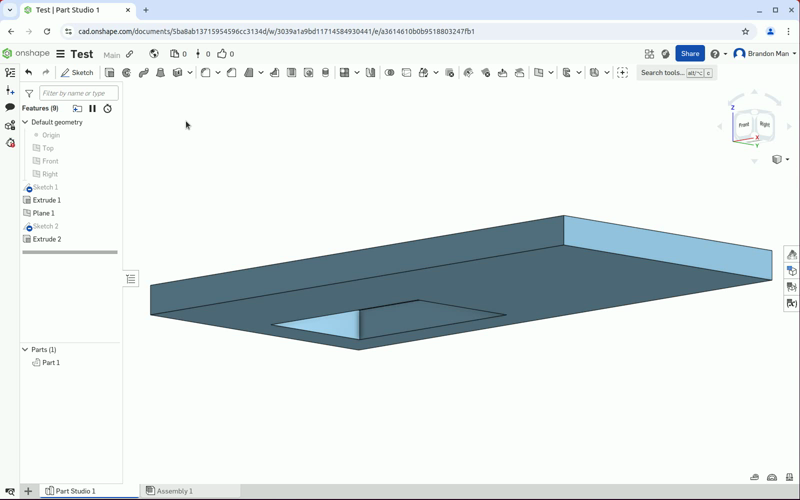
key(down, 3)
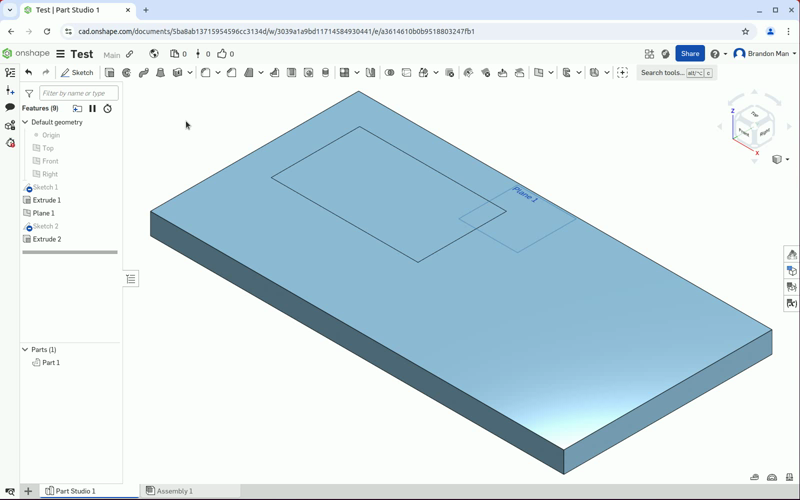
mouse_move(73, 189)
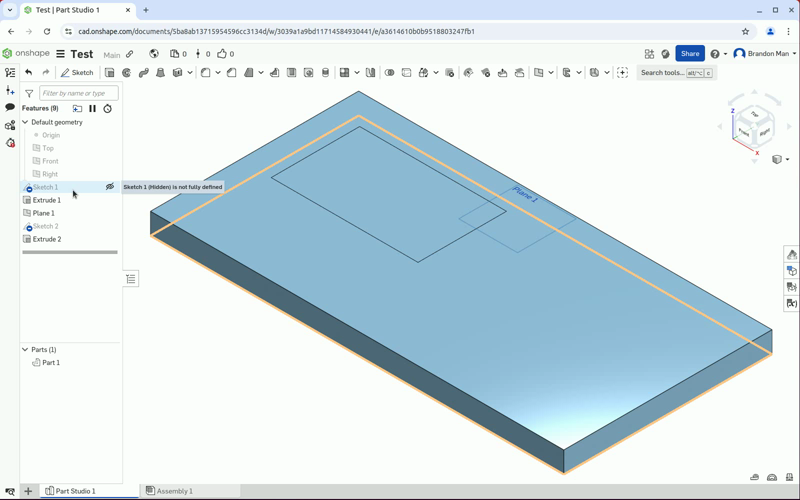
click(73, 189)